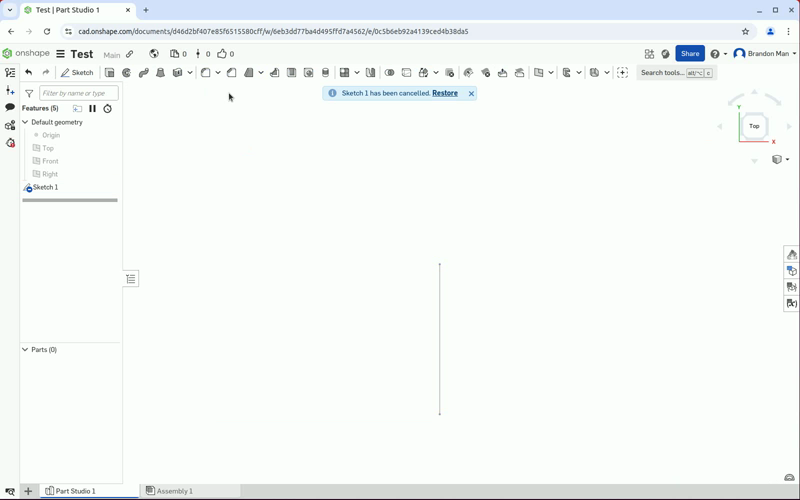
key(shift+h)
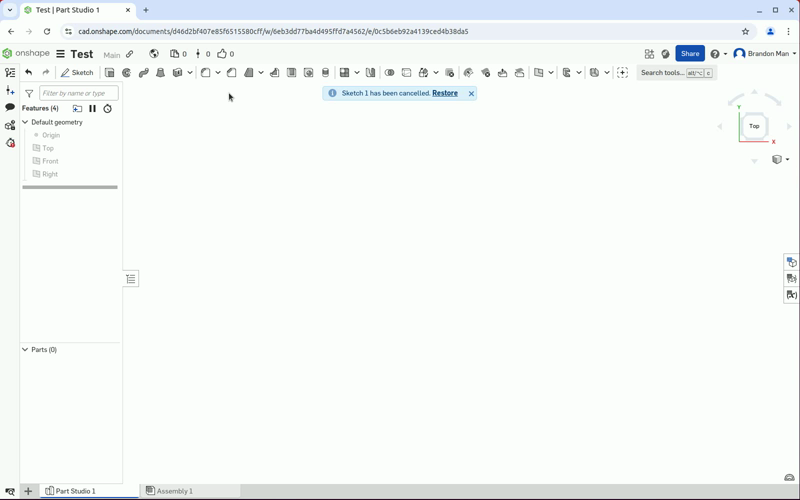
mouse_move(73, 352)
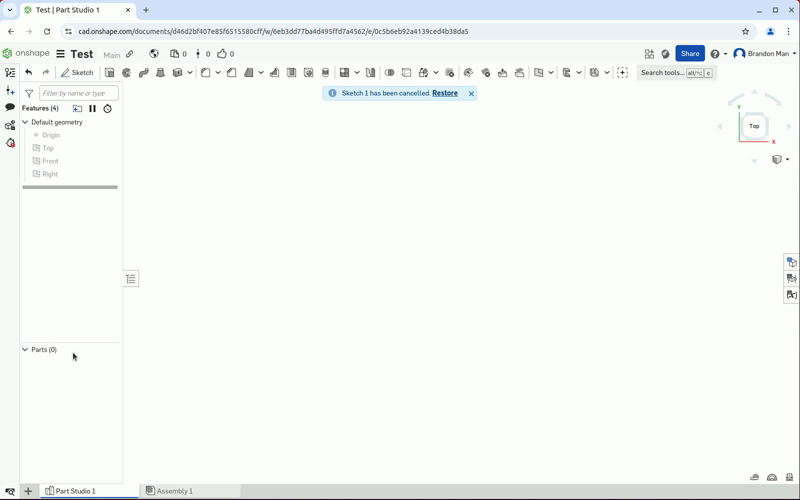
key(y)
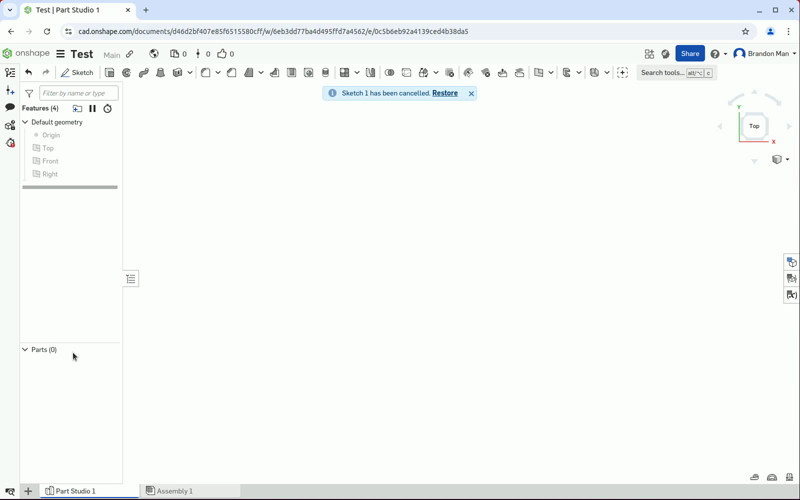
key(shift+p)
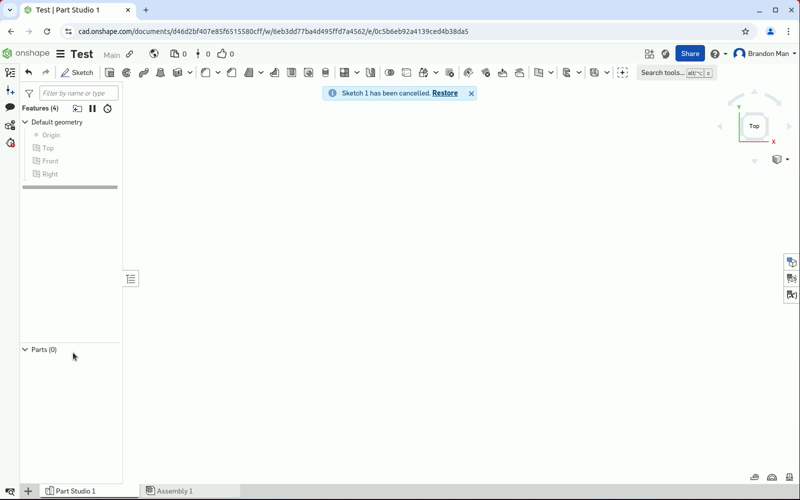
key(space)
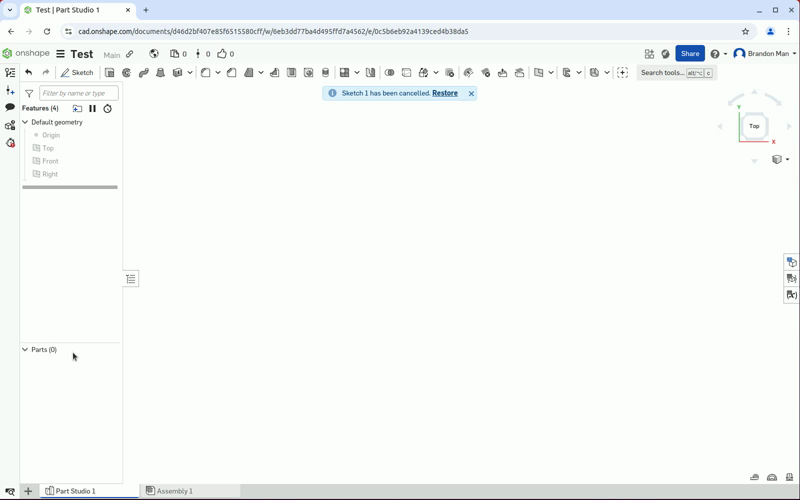
key_down(shift)
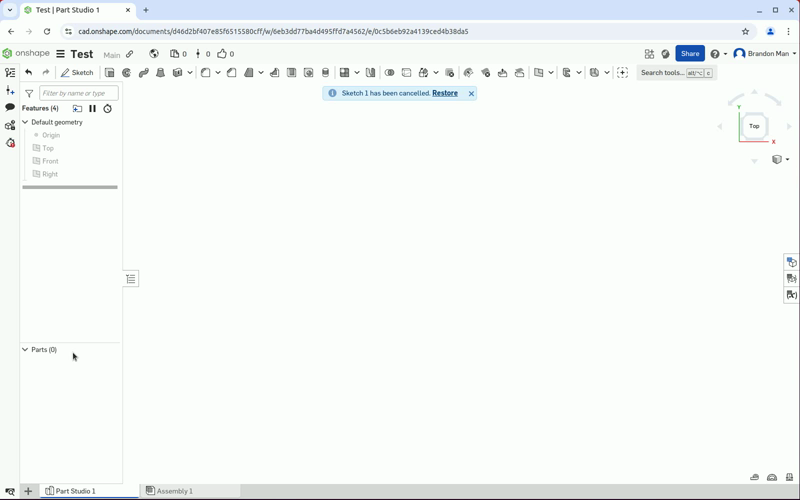
key(up)
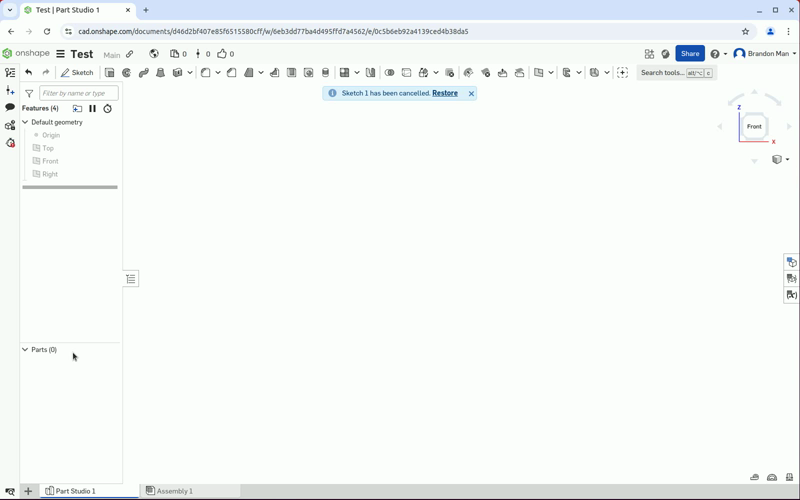
key_up(shift)
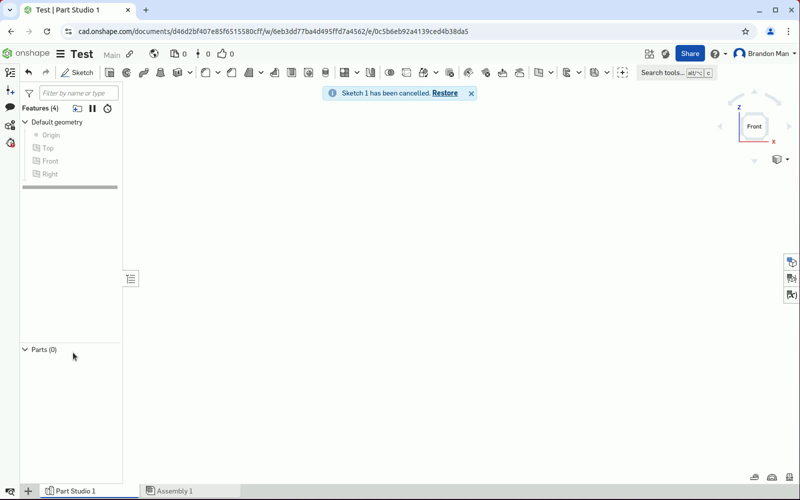
mouse_move(73, 352)
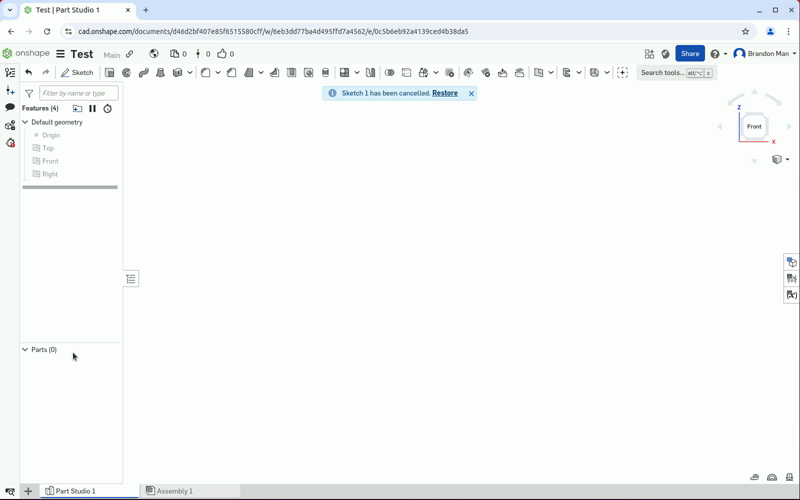
key(shift+y)
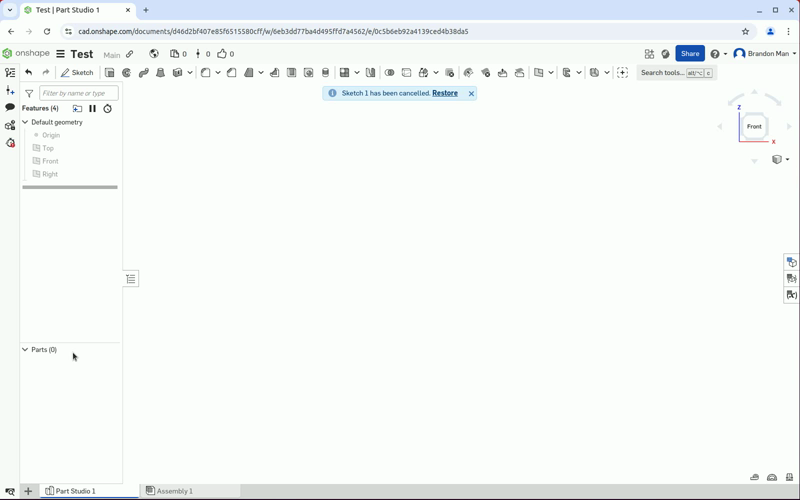
key(shift+s)
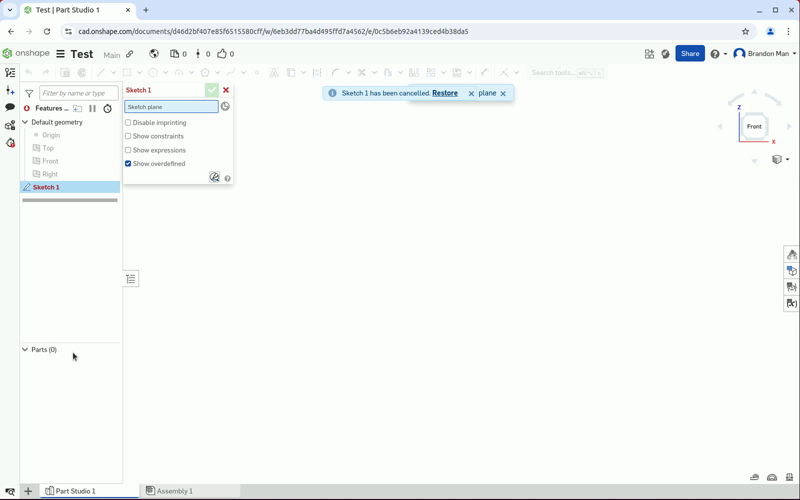
mouse_move(73, 163)
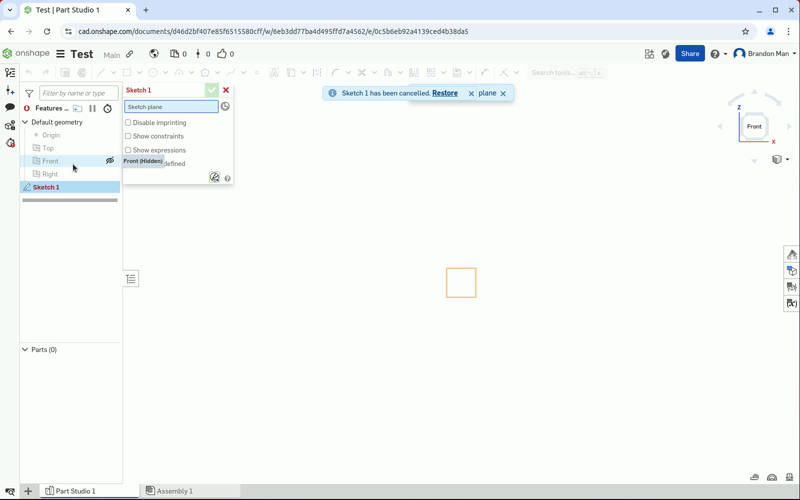
click(73, 163)
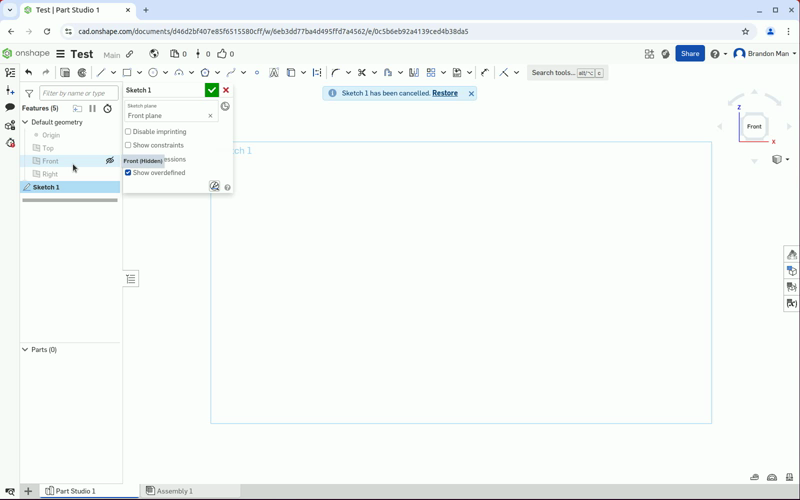
mouse_move(73, 352)
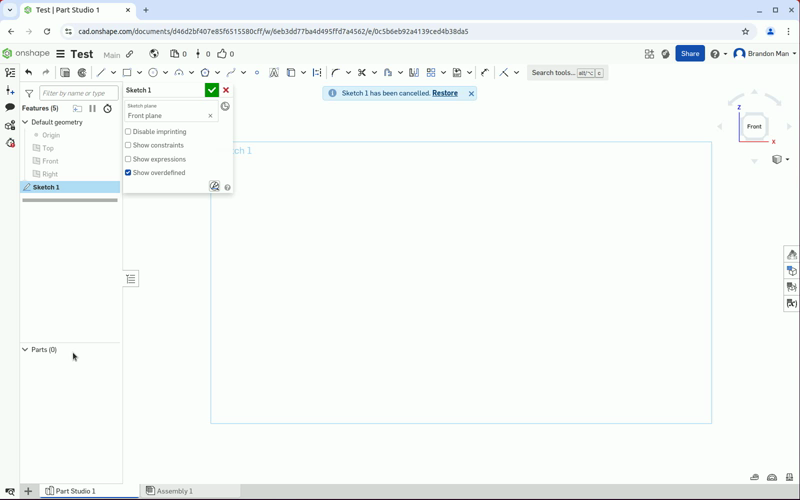
key(y)
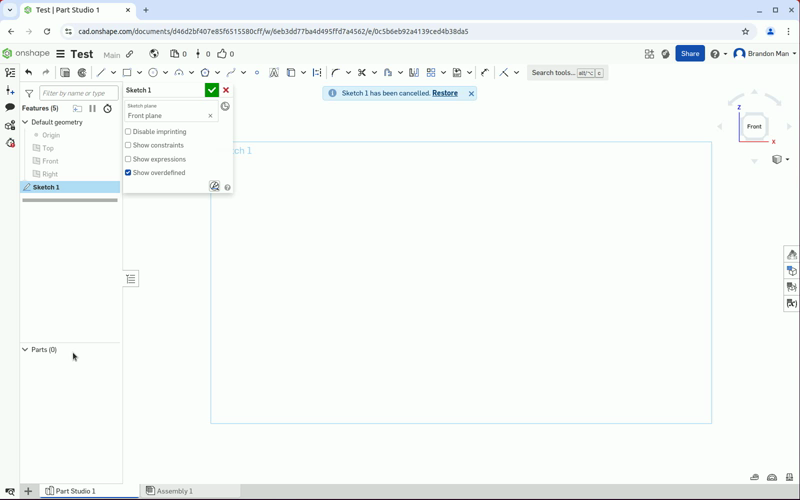
key(l)
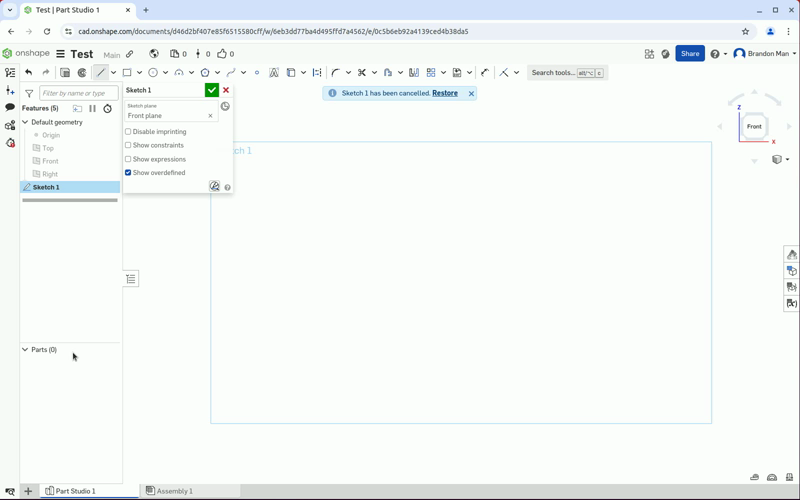
key_down(shift)
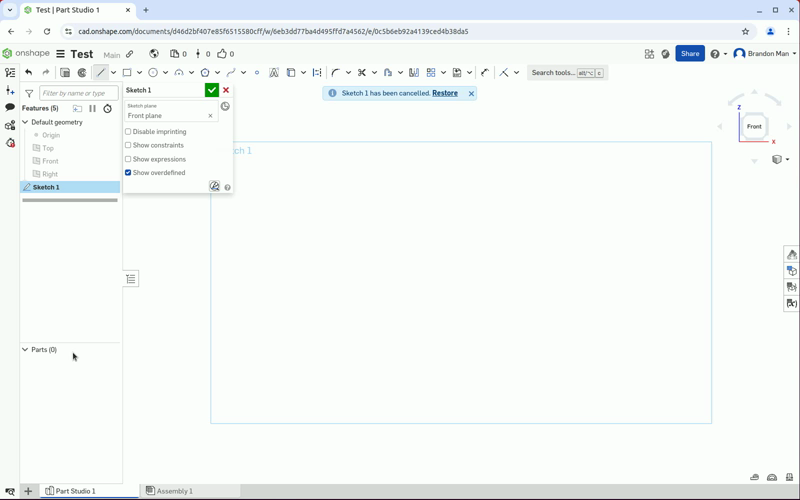
mouse_move(395, 220)
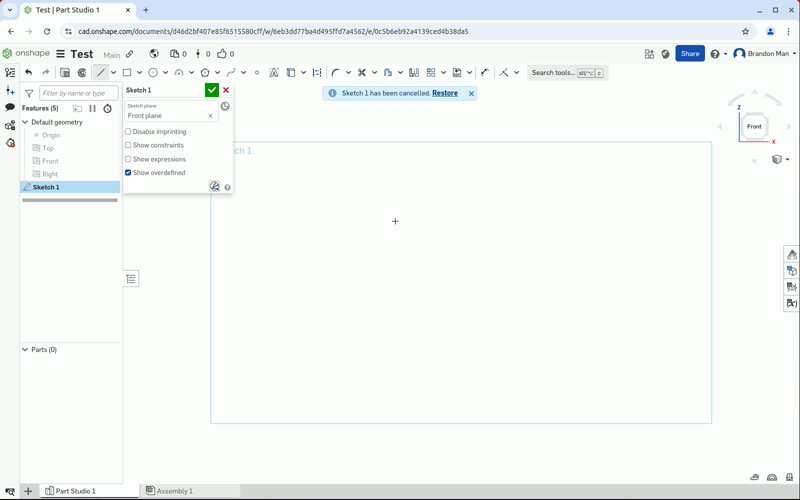
click(395, 220)
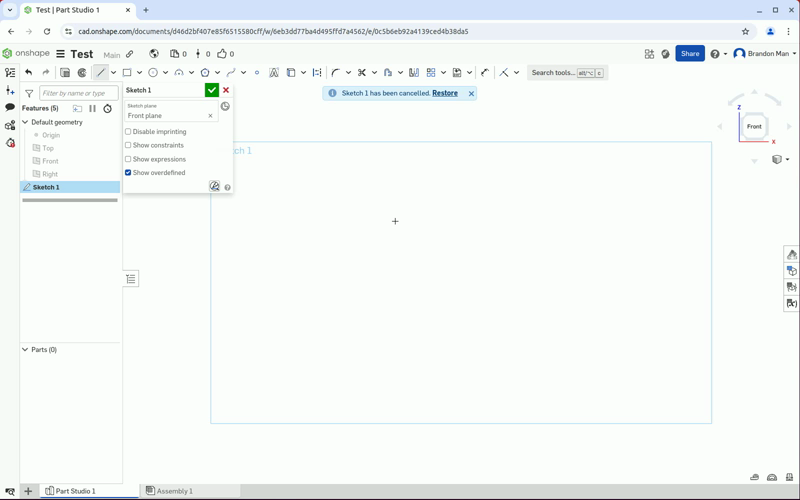
key_up(shift)
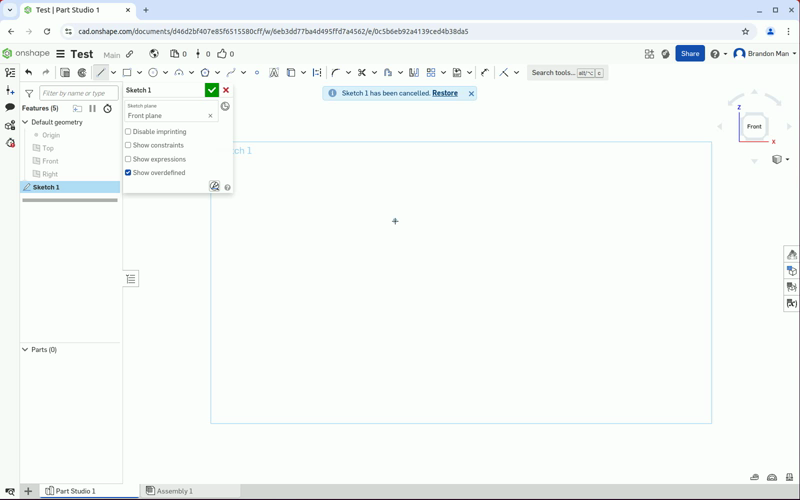
key_down(shift)
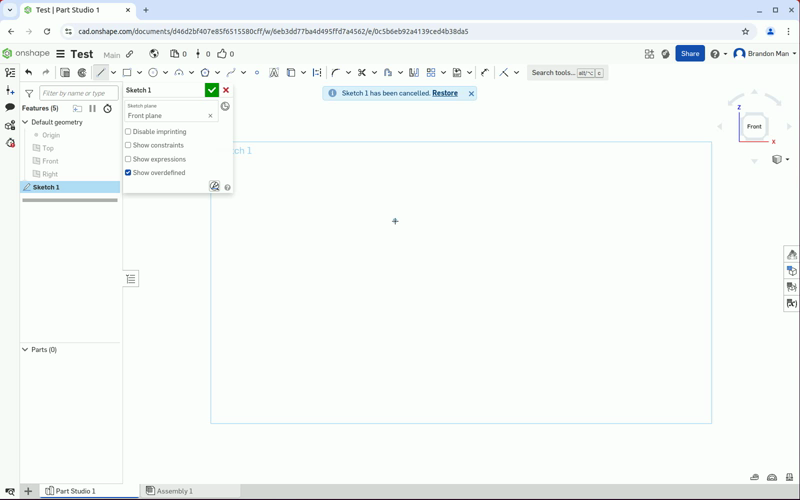
mouse_move(526, 220)
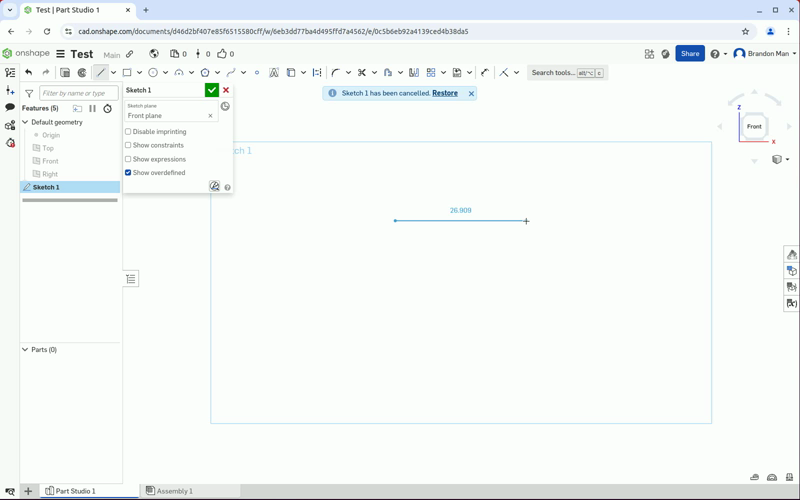
click(526, 220)
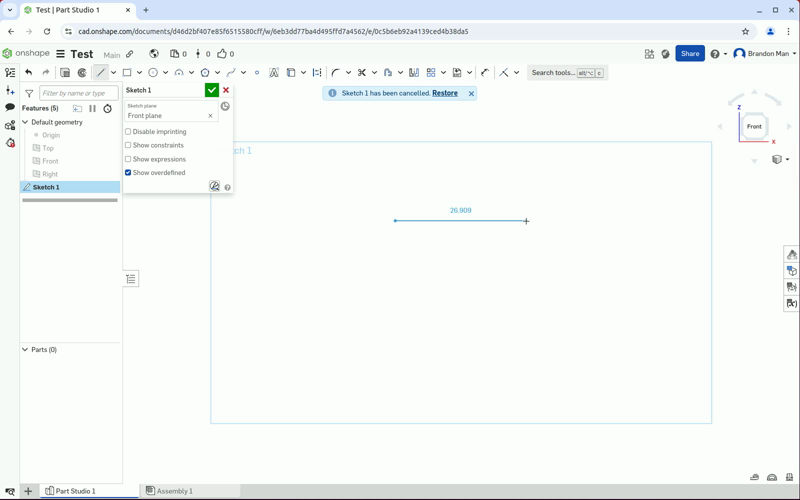
key_up(shift)
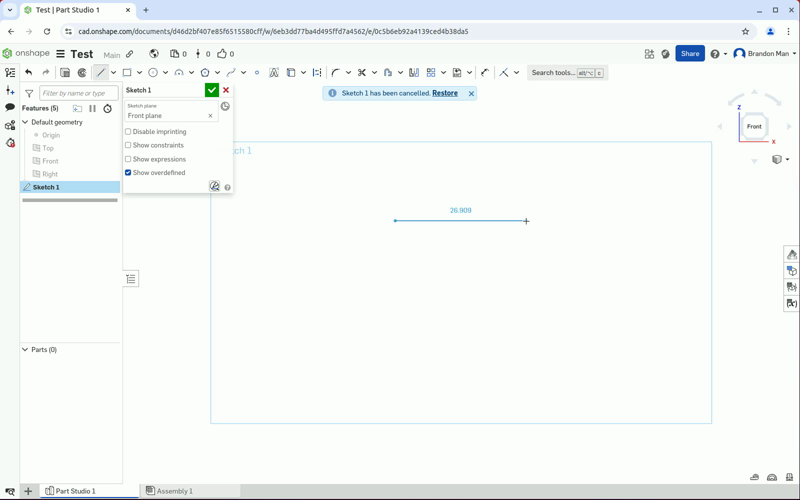
key_down(shift)
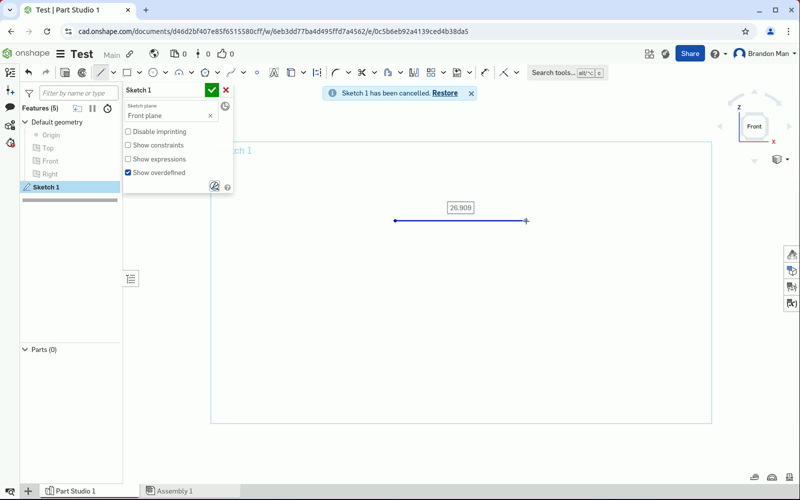
mouse_move(461, 172)
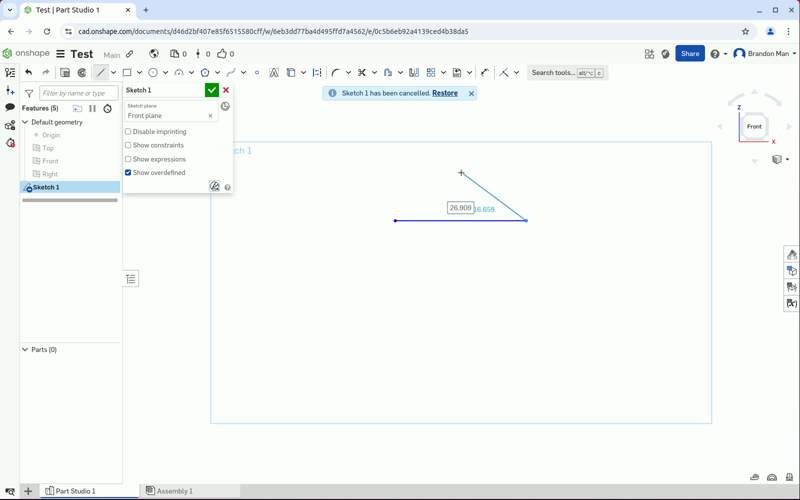
click(461, 172)
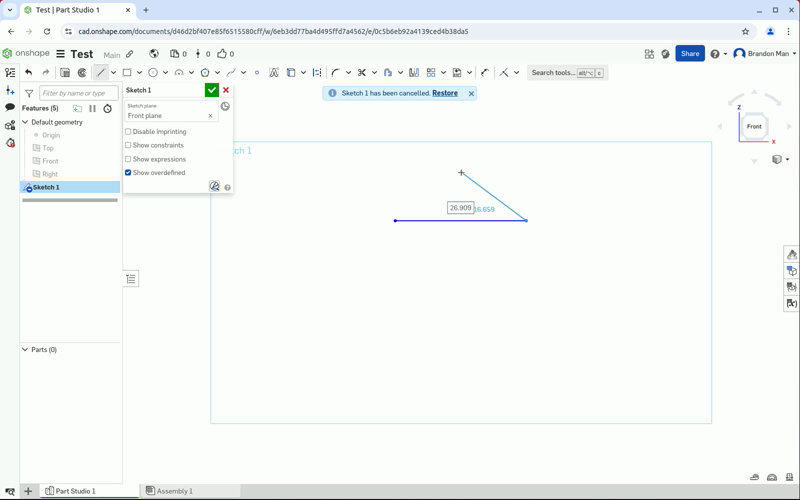
key_up(shift)
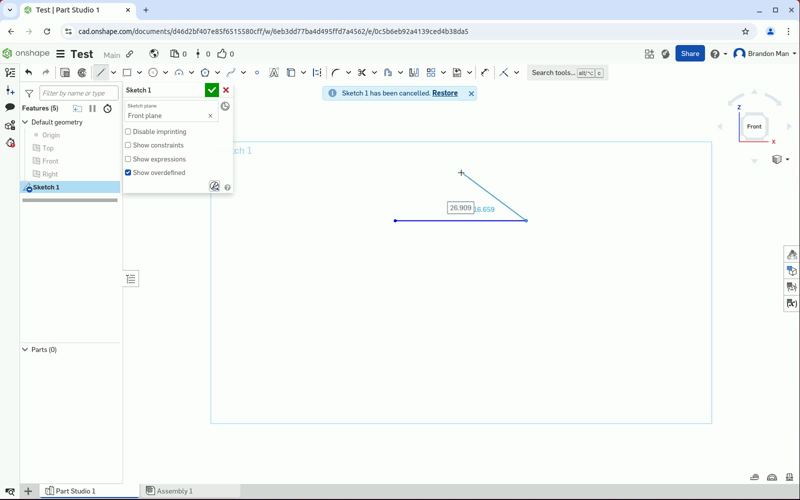
key_down(shift)
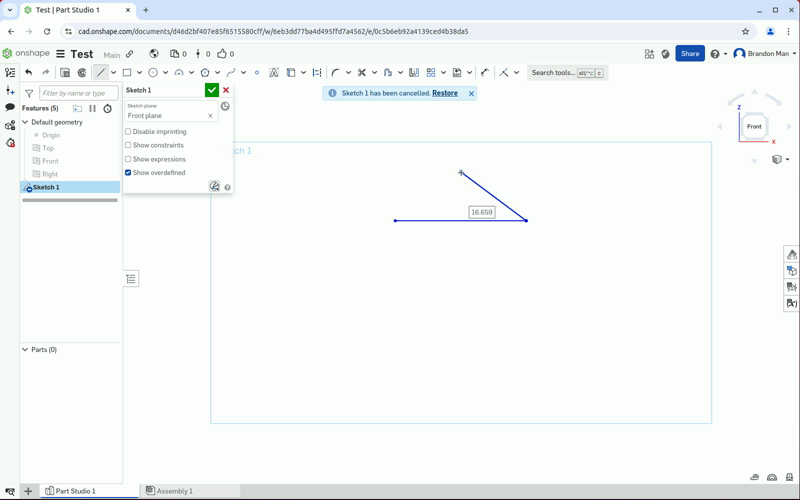
mouse_move(395, 220)
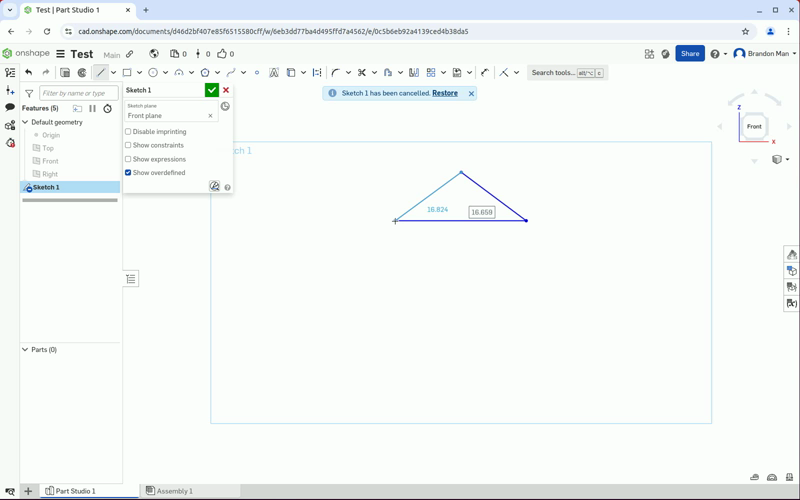
key_up(shift)
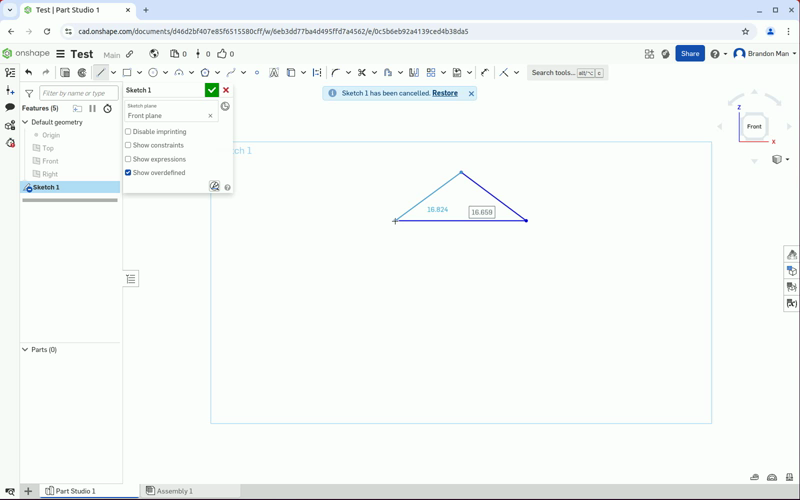
click(395, 220)
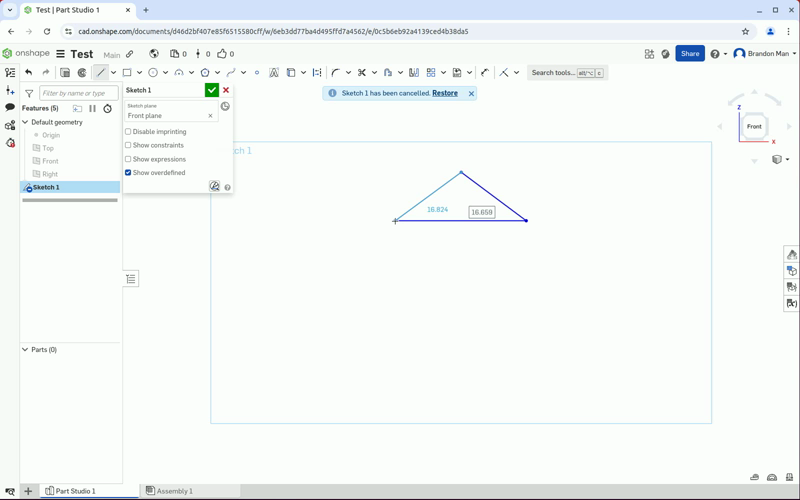
key(esc)
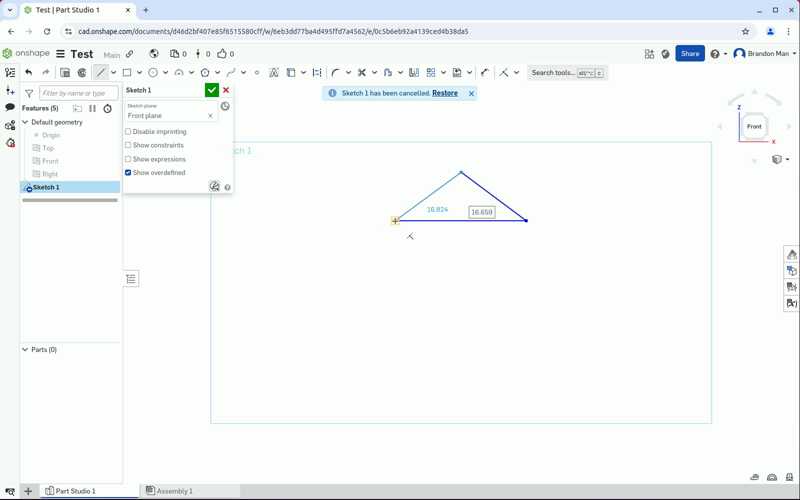
mouse_move(472, 216)
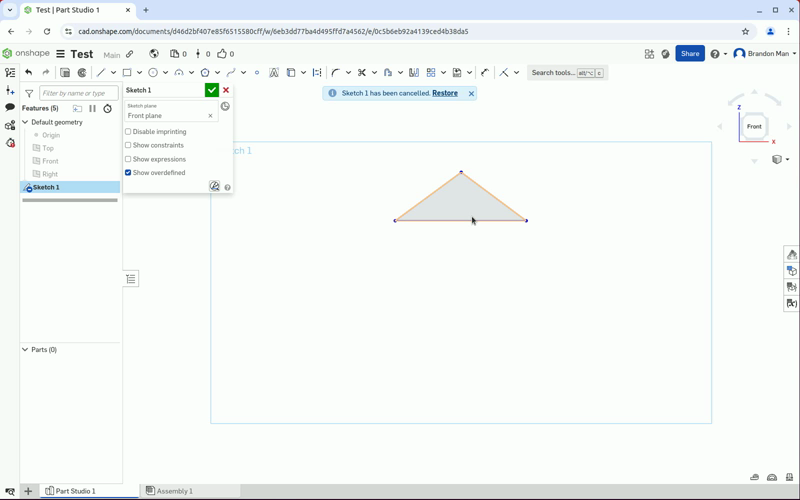
click(472, 216)
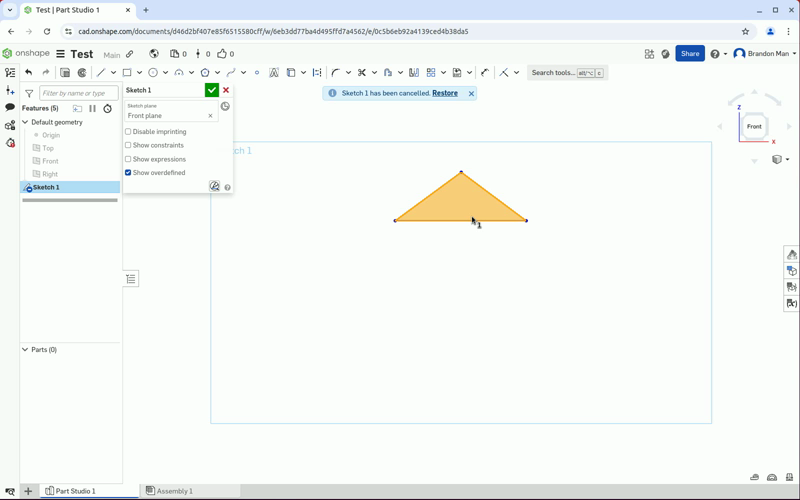
mouse_move(73, 352)
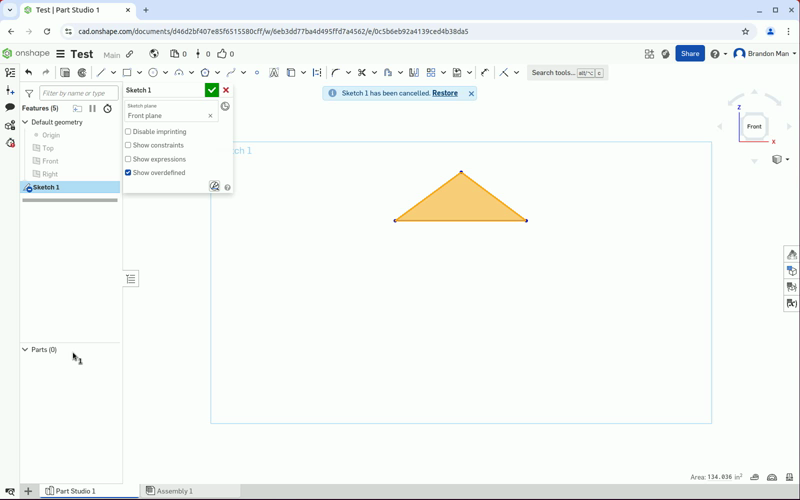
key(shift+y)
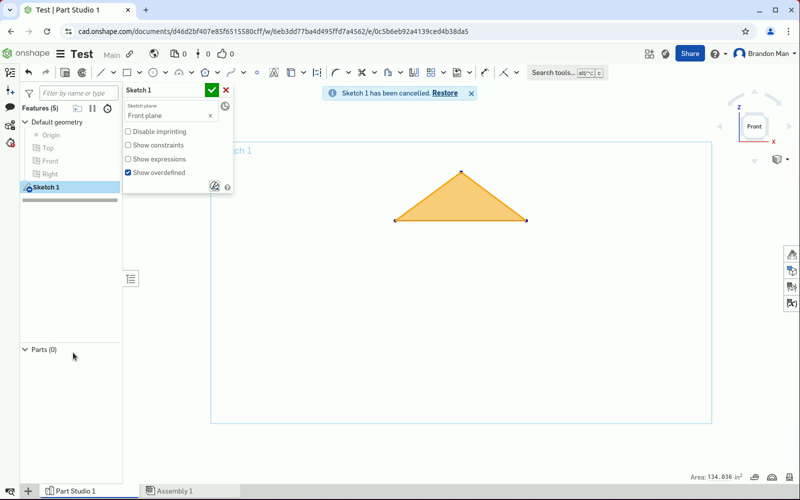
key(shift+e)
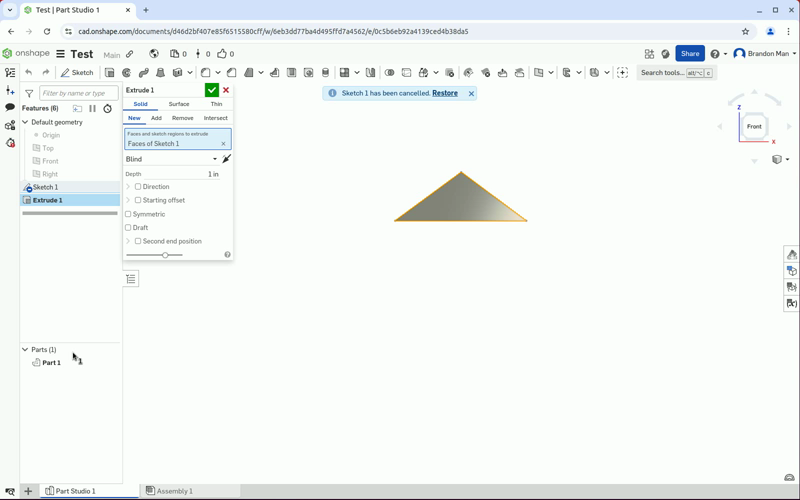
mouse_move(143, 106)
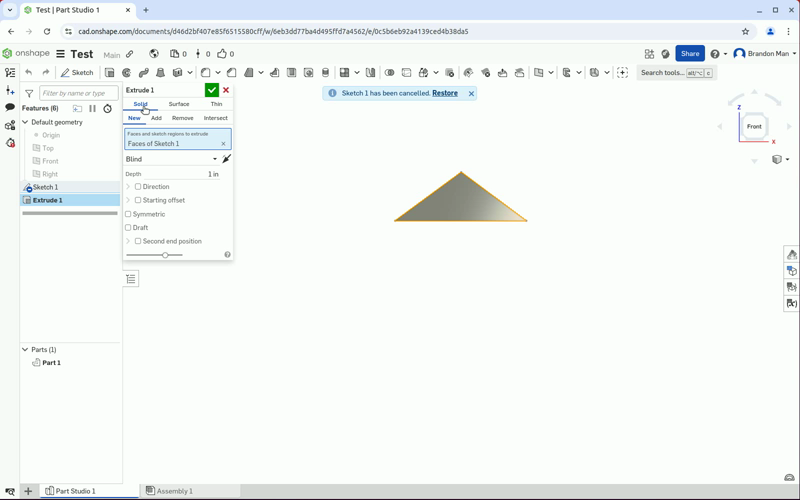
click(143, 106)
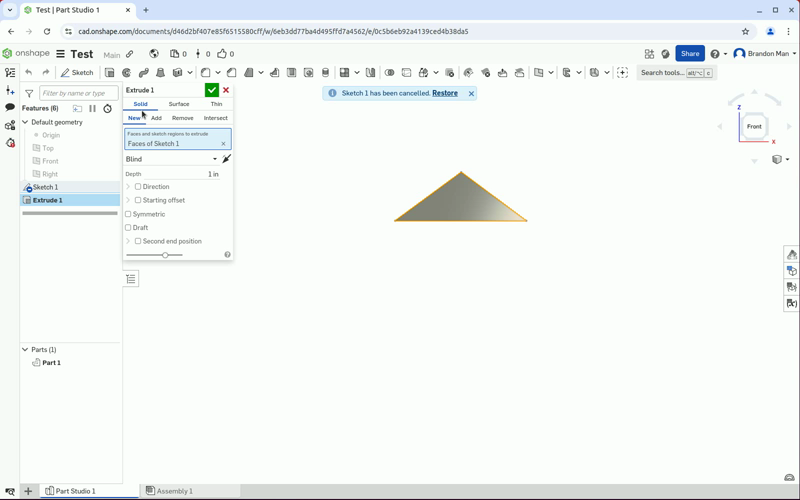
mouse_move(137, 120)
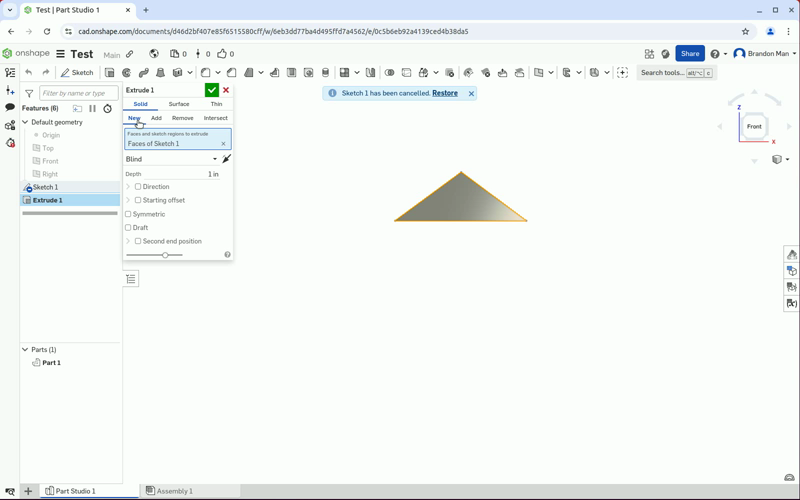
click(137, 120)
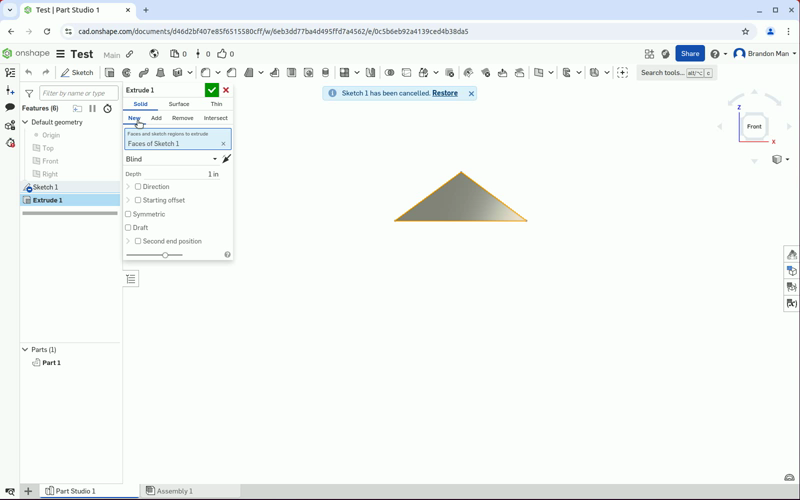
key(tab, 4)
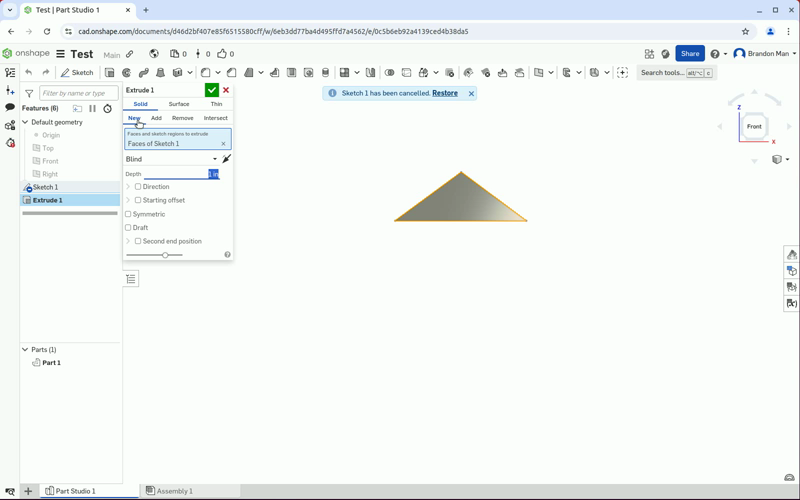
text(46.216)
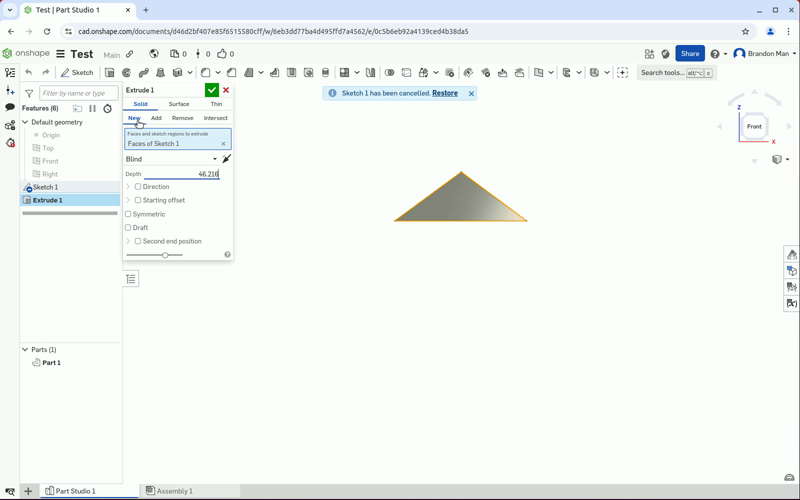
key(tab, 3)
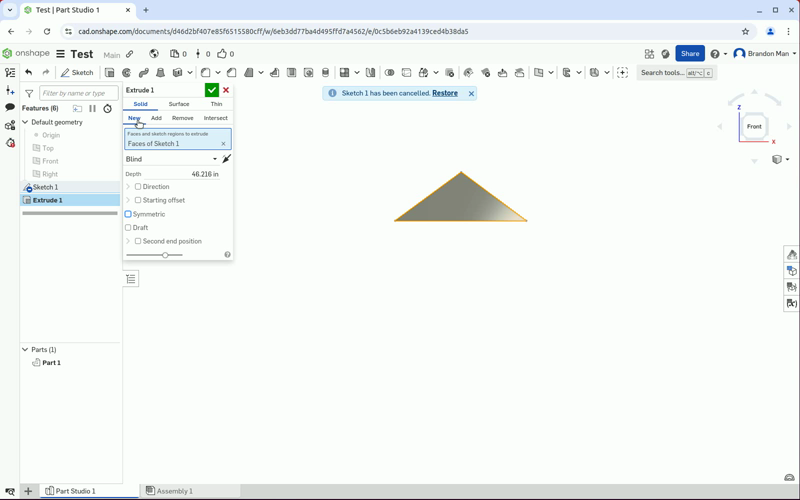
key(space)
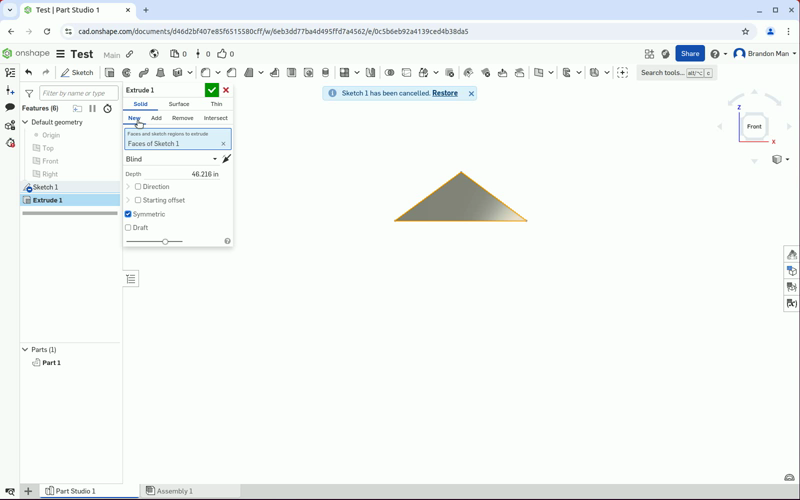
key(enter)
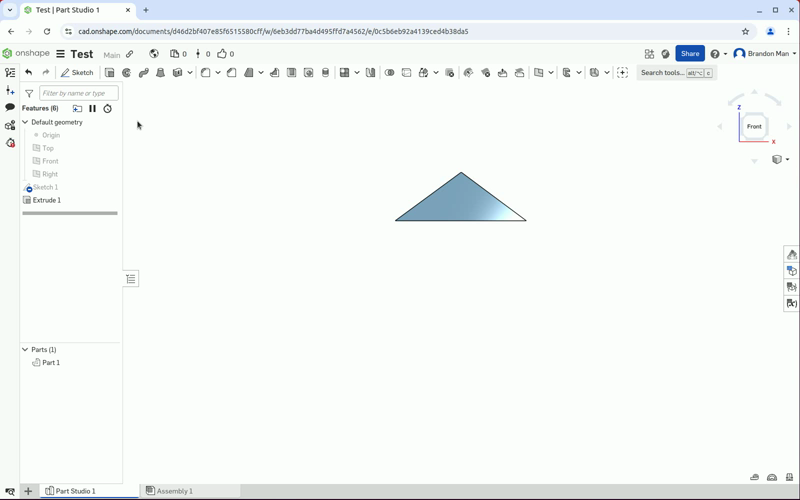
key(shift+h)
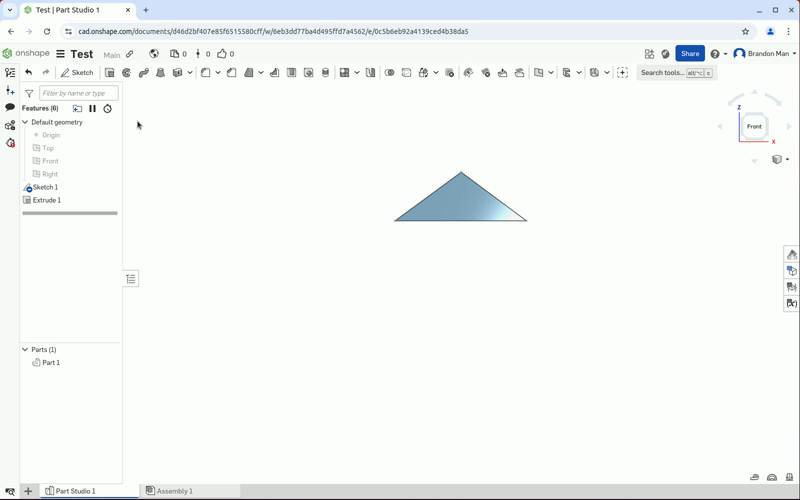
key(shift+h)
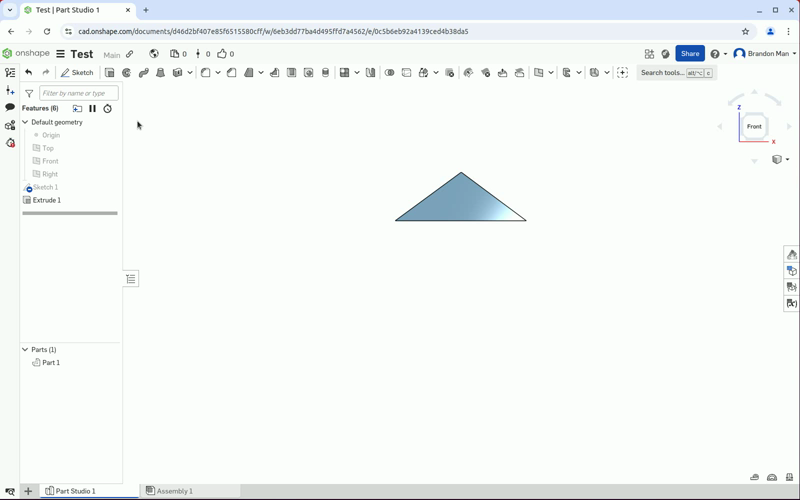
mouse_move(73, 189)
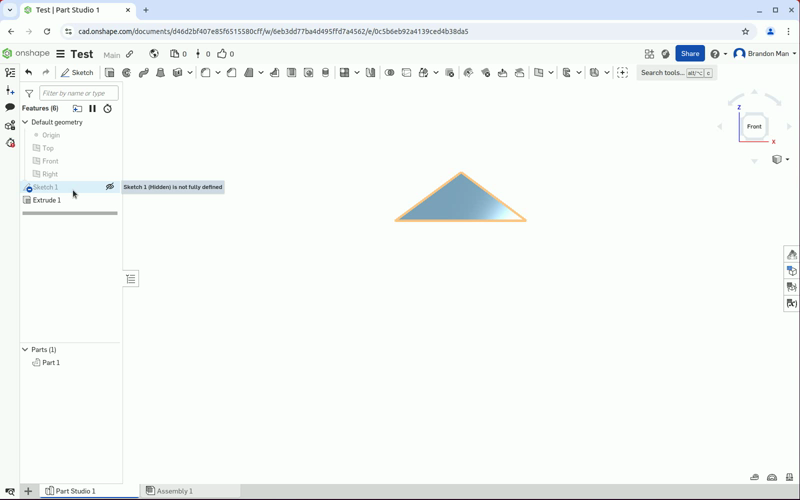
click(73, 189)
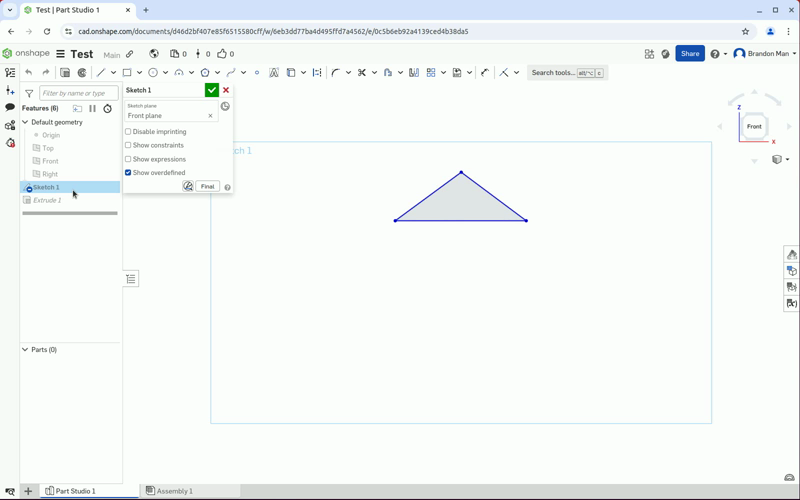
mouse_move(229, 92)
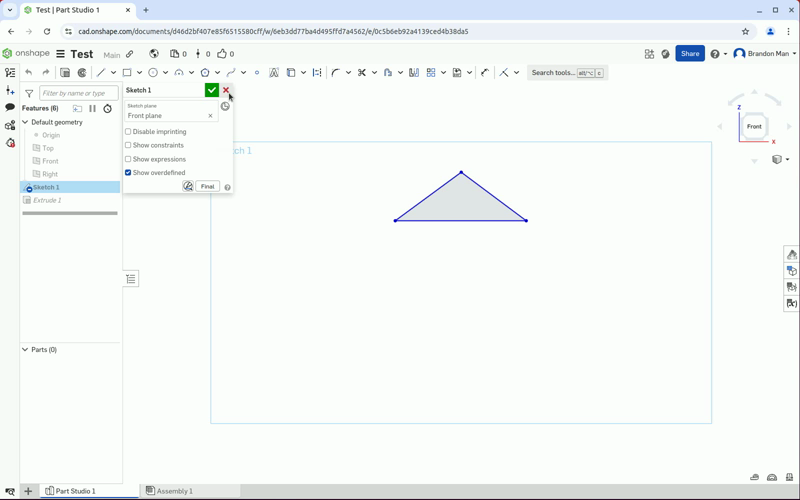
click(229, 92)
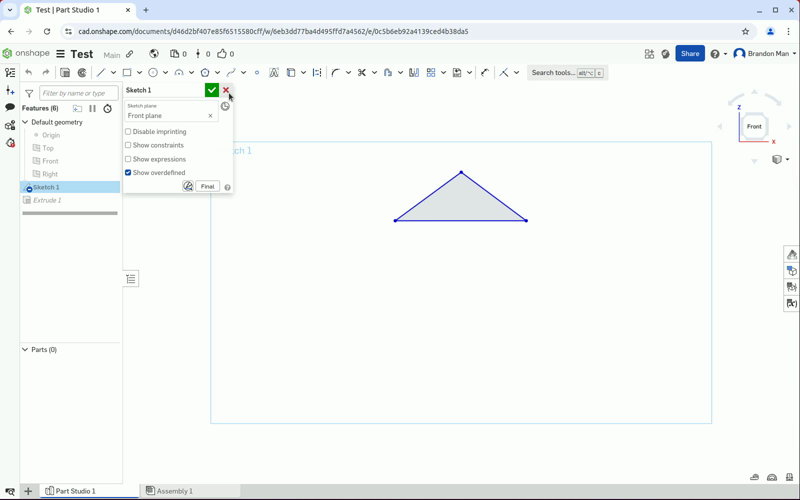
key(shift+s)
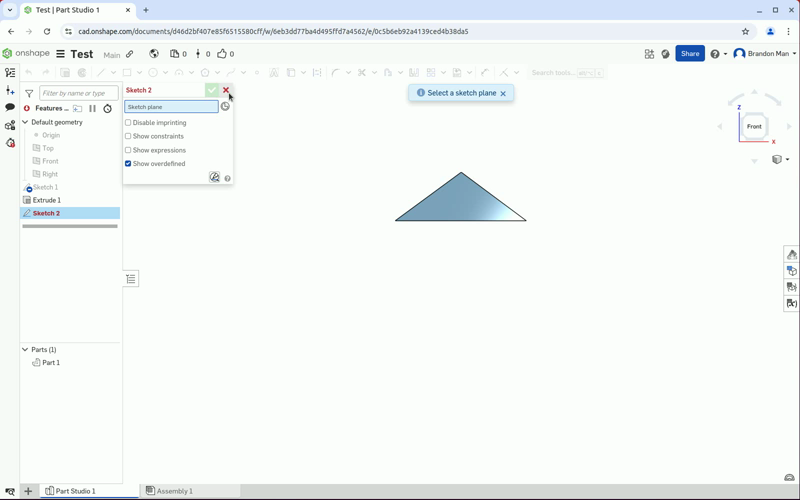
mouse_move(73, 163)
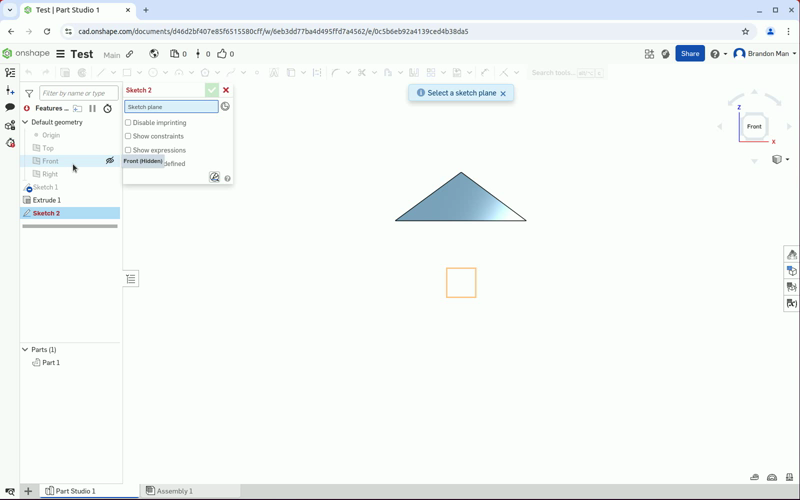
click(73, 163)
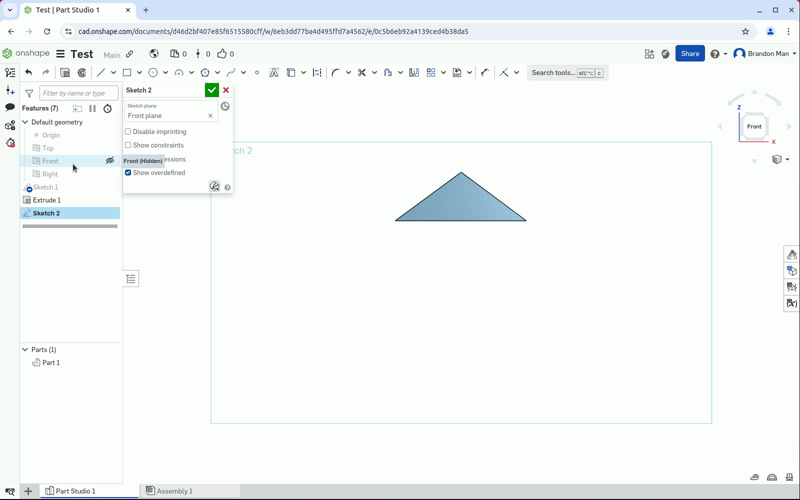
mouse_move(73, 352)
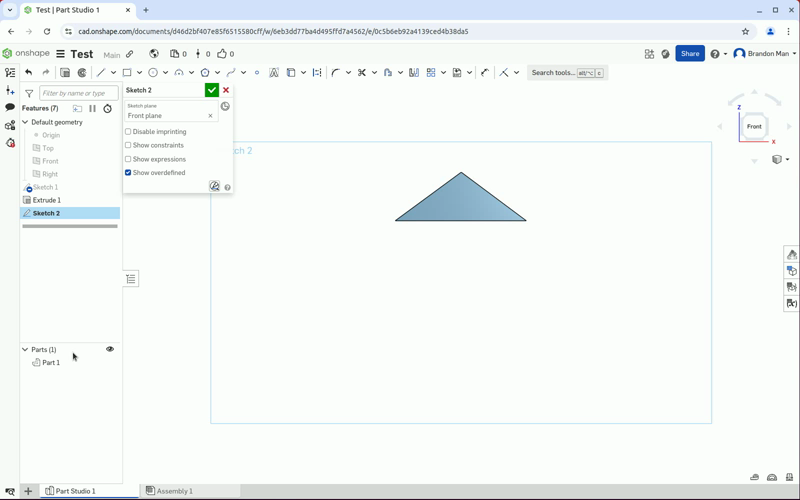
key(y)
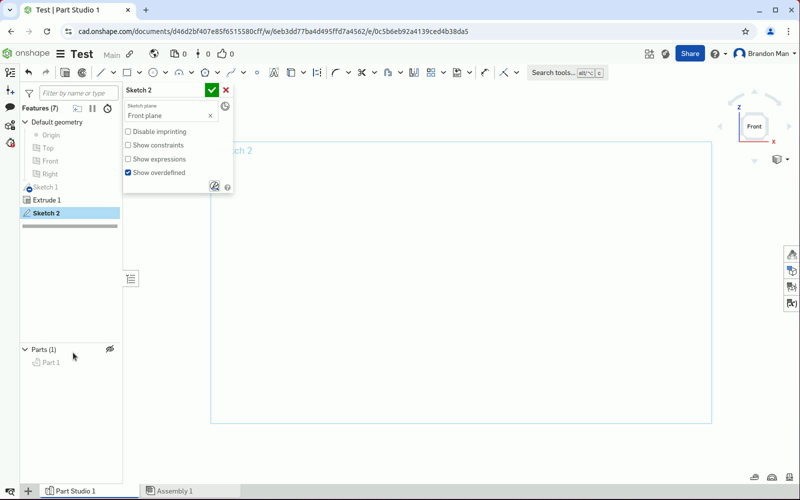
key(l)
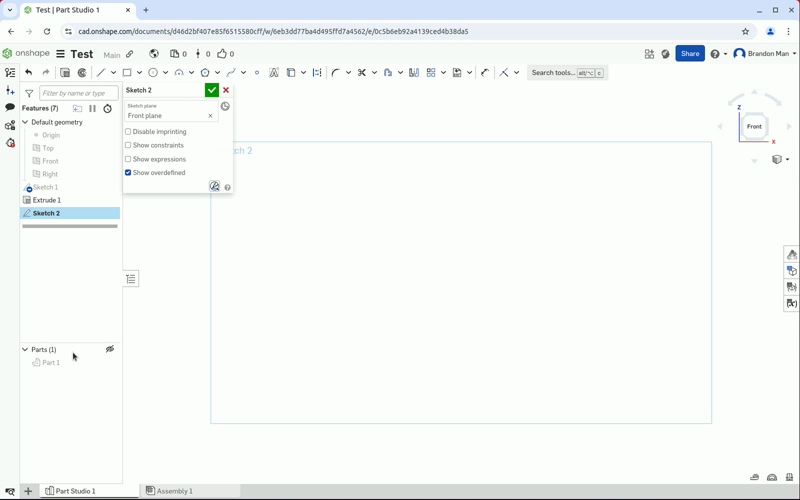
key_down(shift)
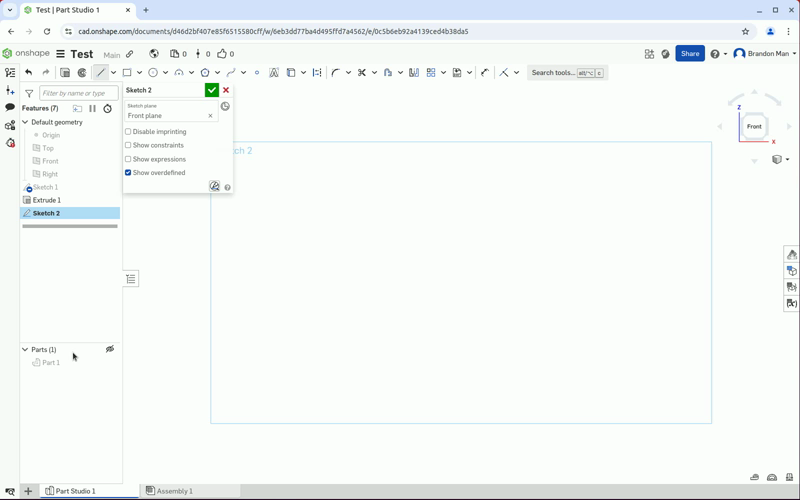
mouse_move(395, 345)
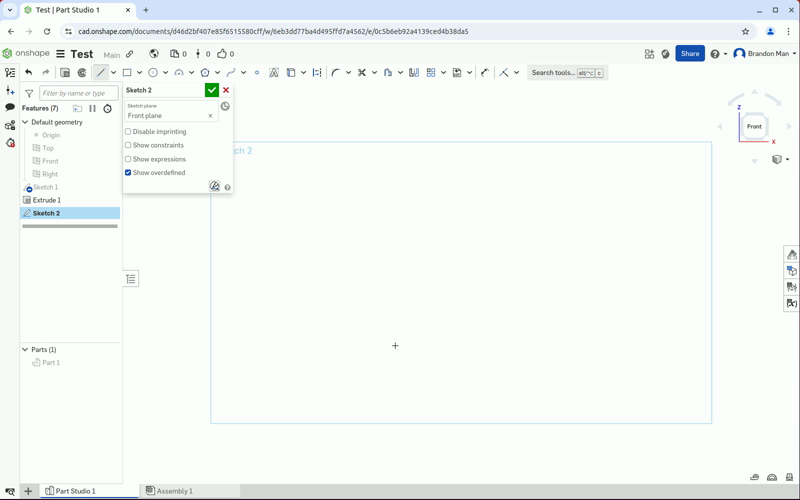
click(395, 345)
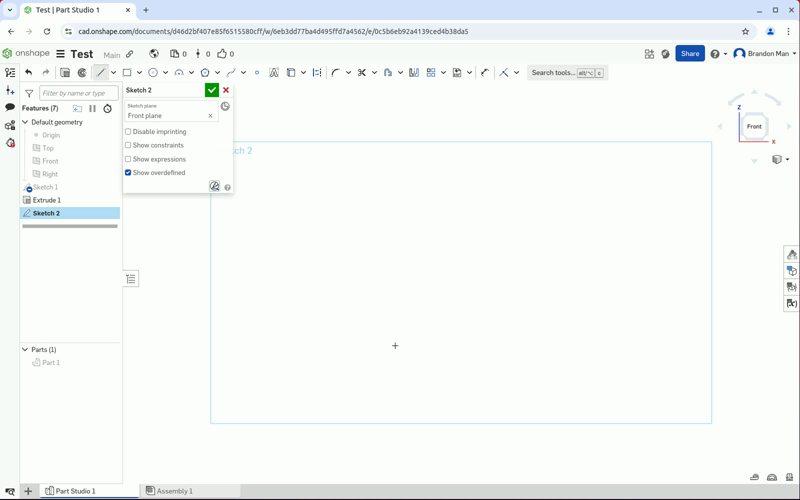
key_up(shift)
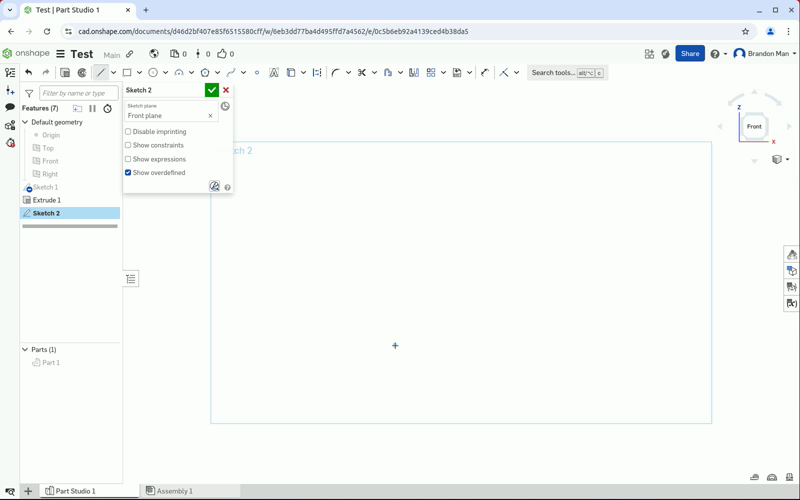
key_down(shift)
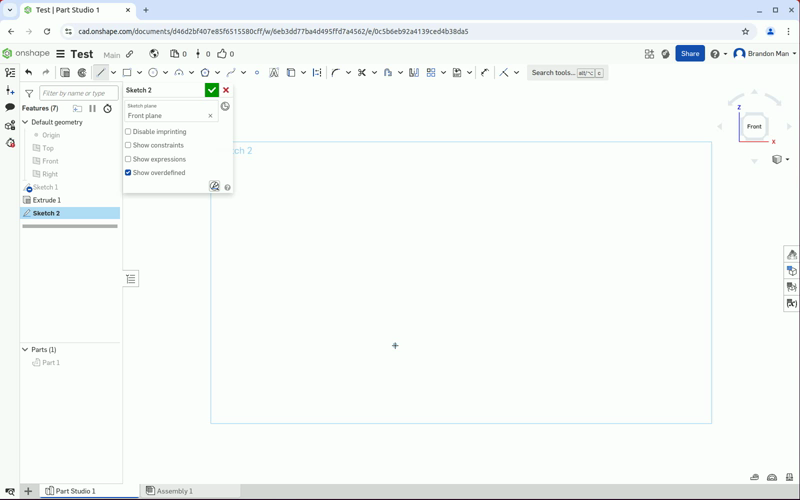
mouse_move(526, 345)
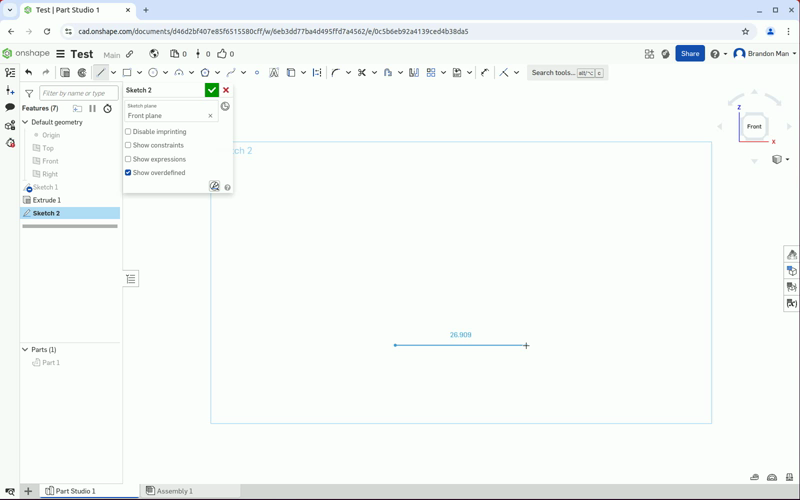
click(526, 345)
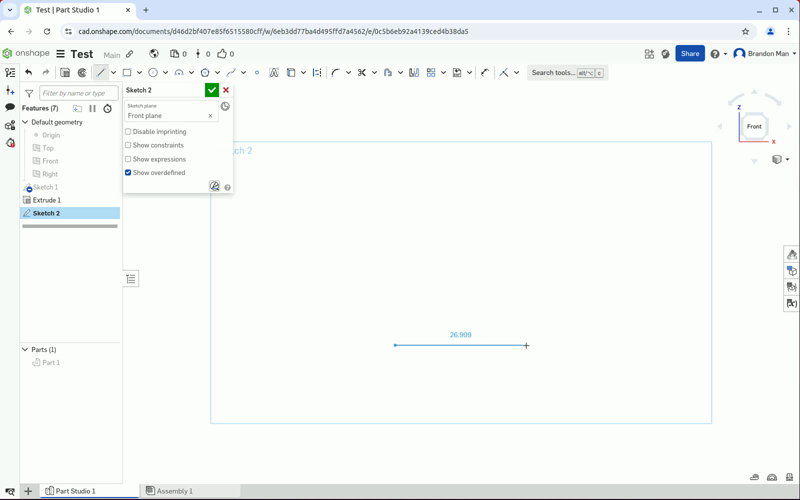
key_up(shift)
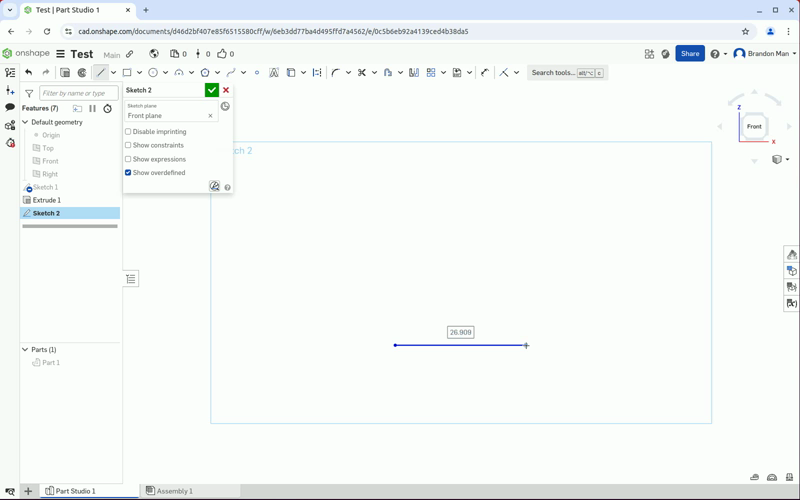
key_down(shift)
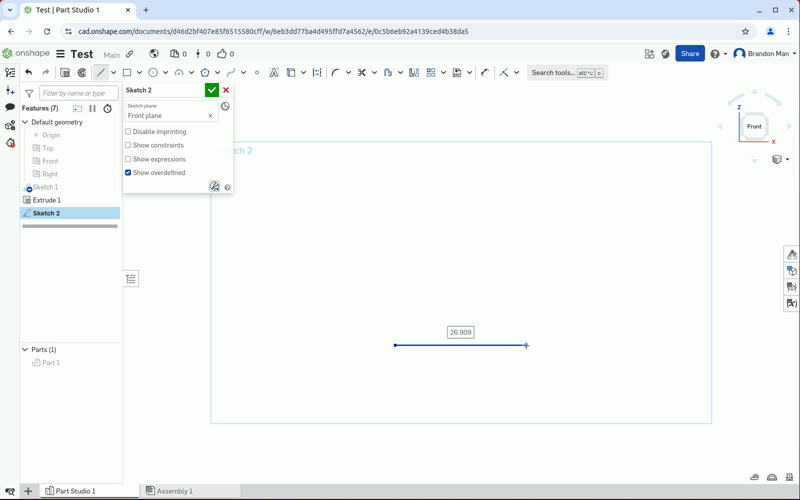
mouse_move(526, 220)
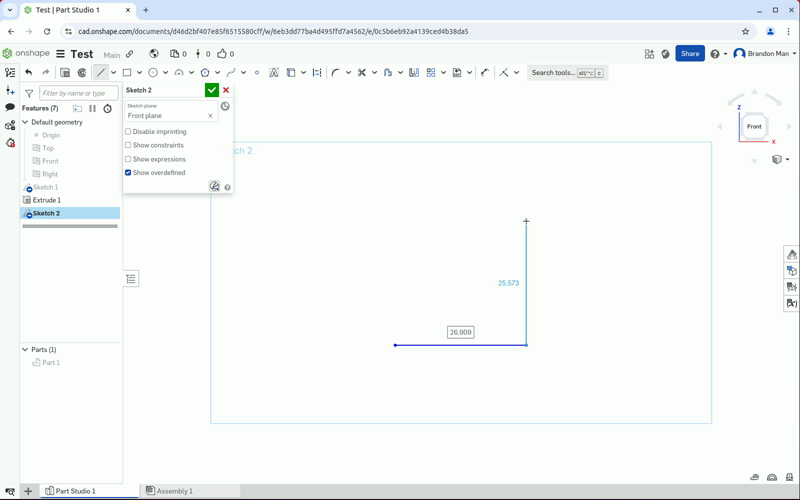
click(526, 220)
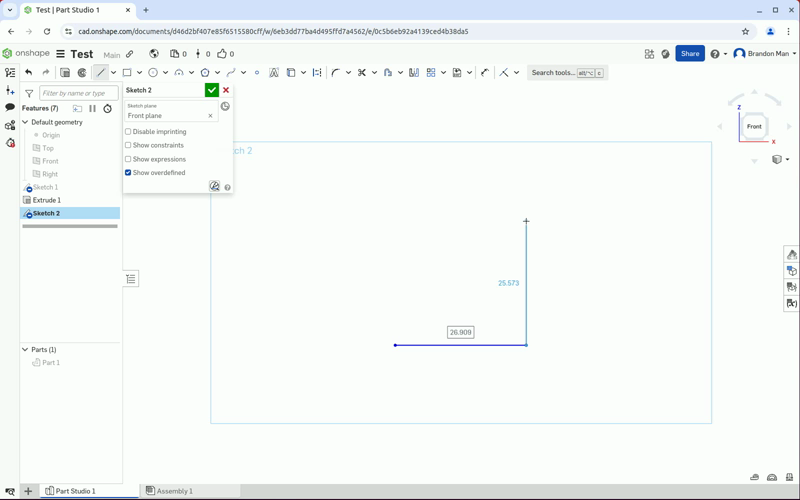
key_up(shift)
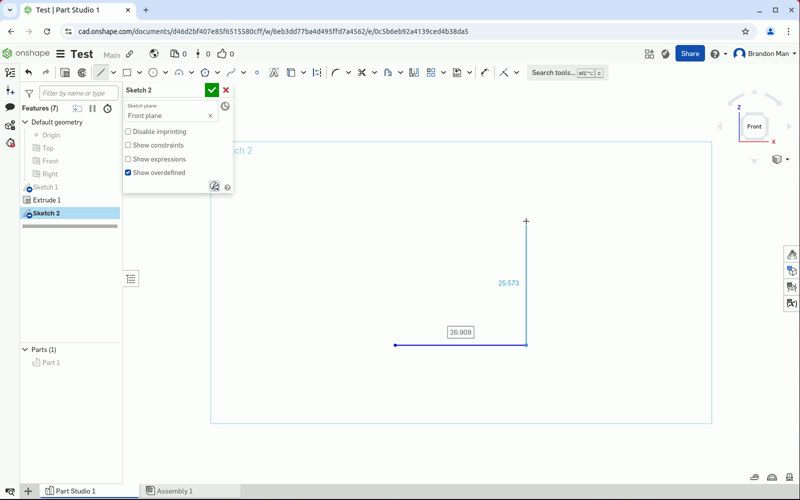
key_down(shift)
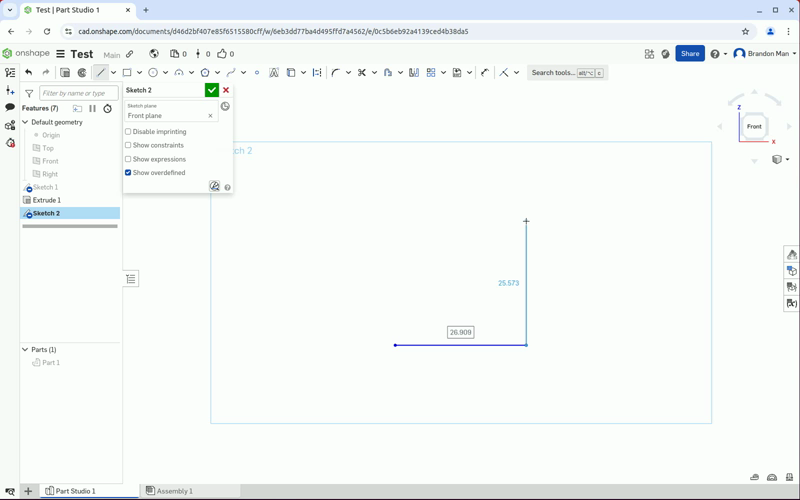
mouse_move(395, 220)
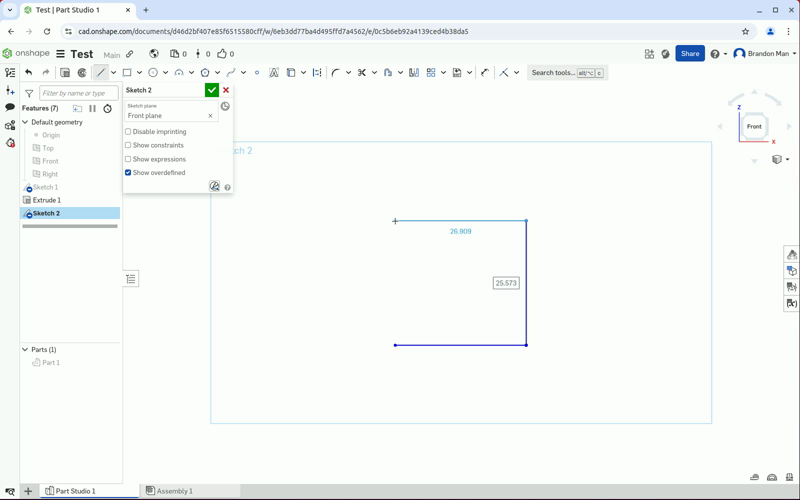
click(395, 220)
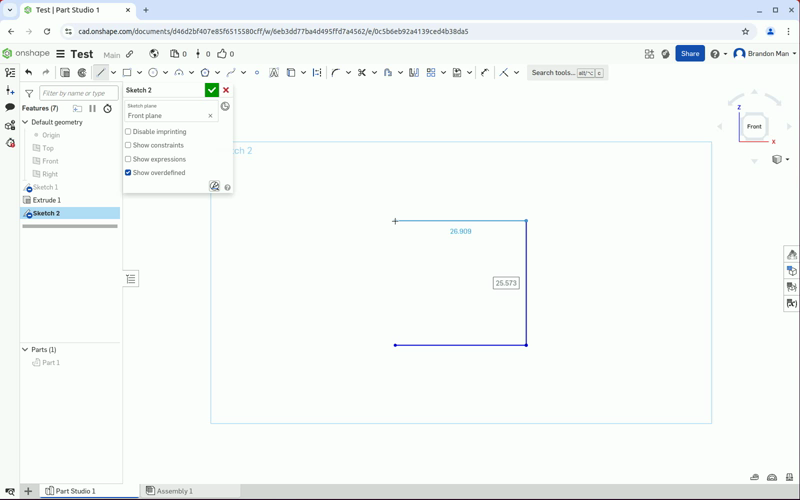
key_up(shift)
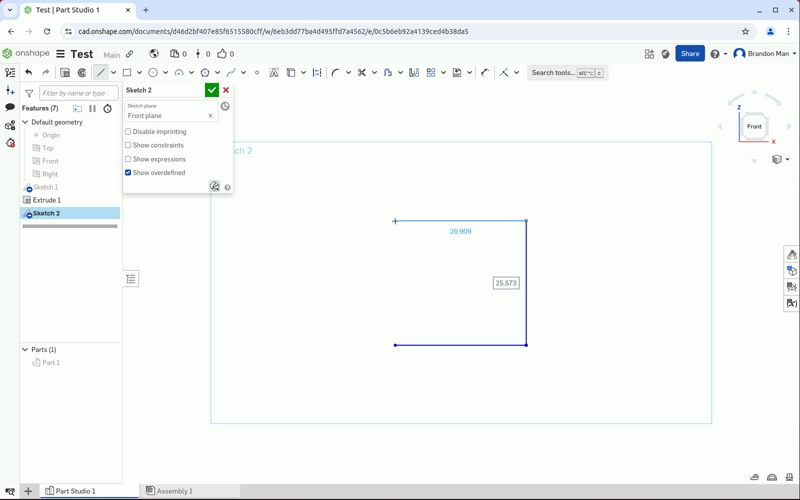
key_down(shift)
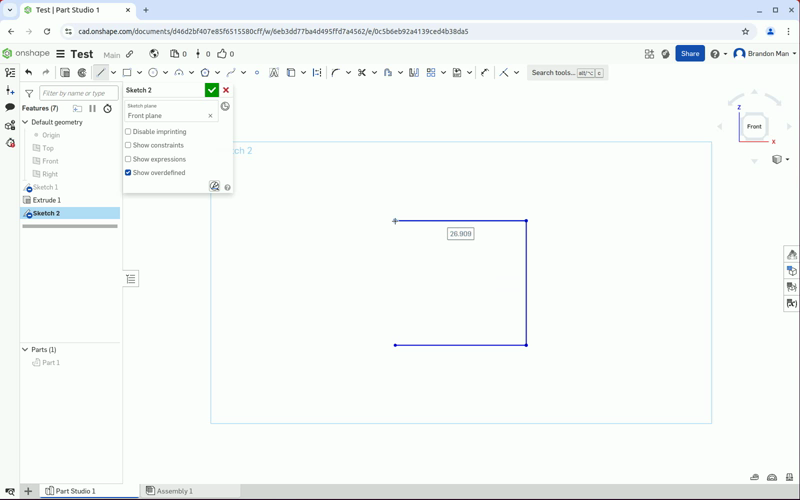
mouse_move(395, 345)
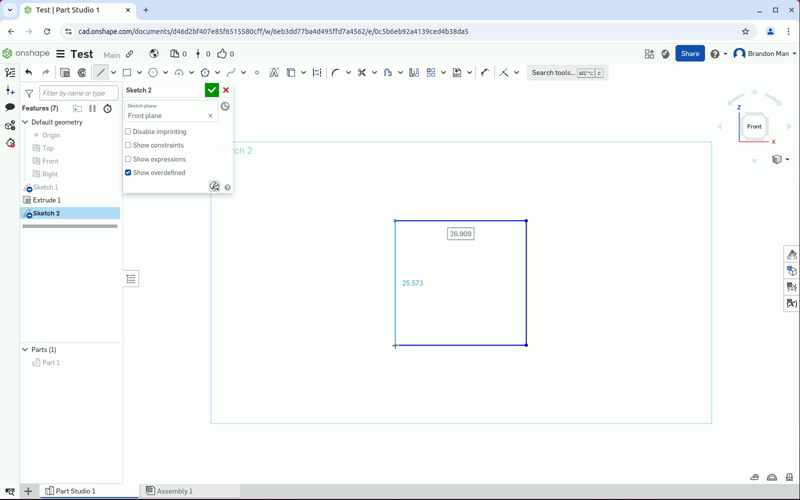
key_up(shift)
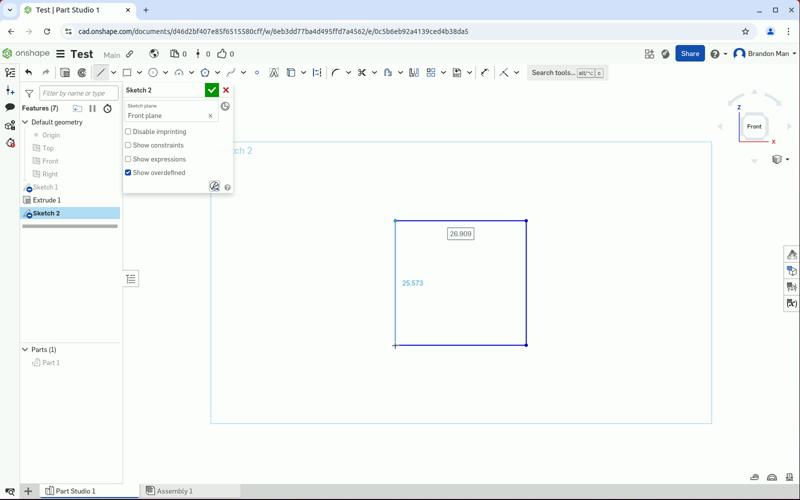
click(395, 345)
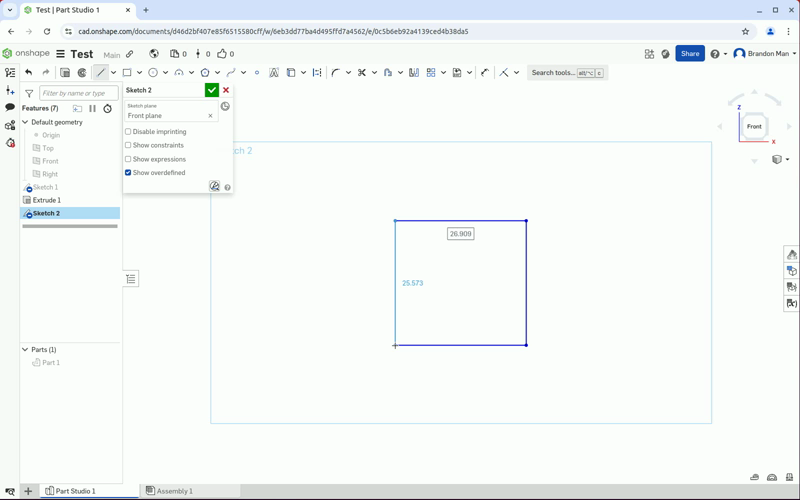
key(esc)
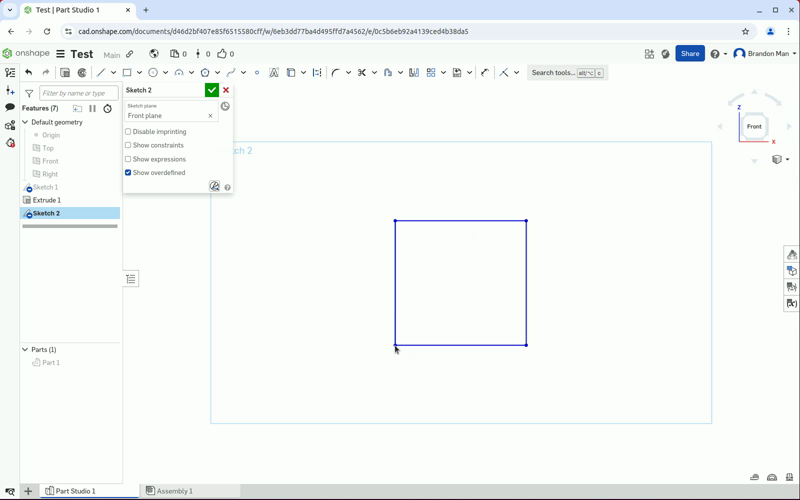
mouse_move(466, 333)
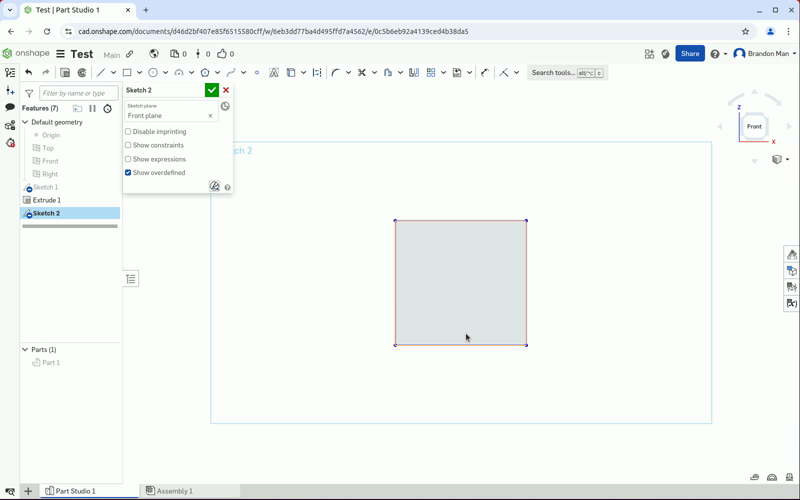
click(466, 333)
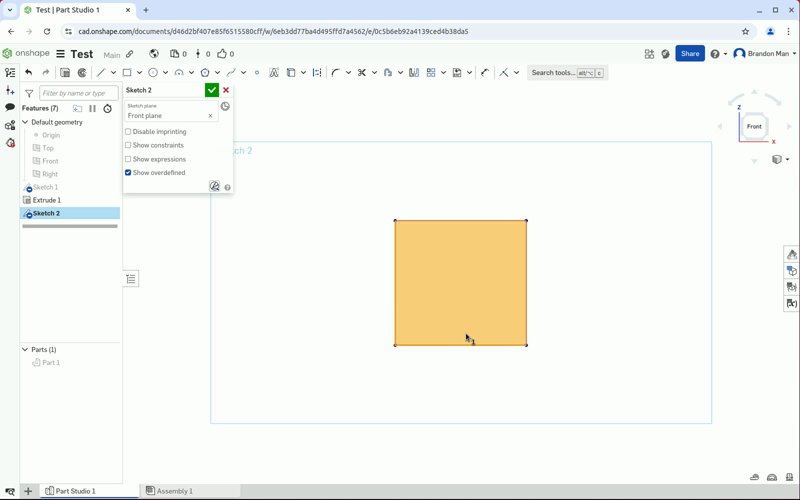
mouse_move(73, 352)
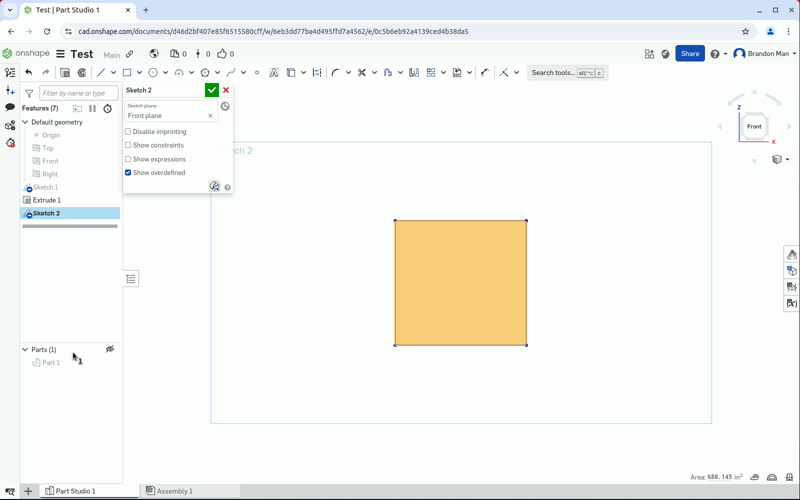
key(shift+y)
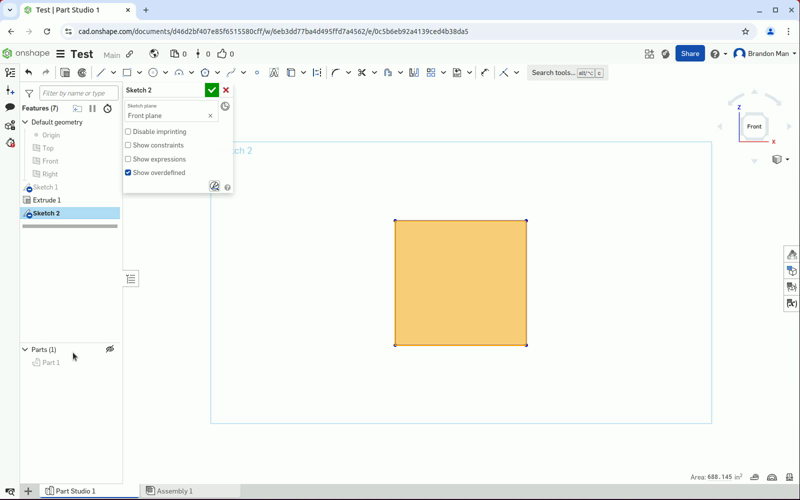
key(shift+e)
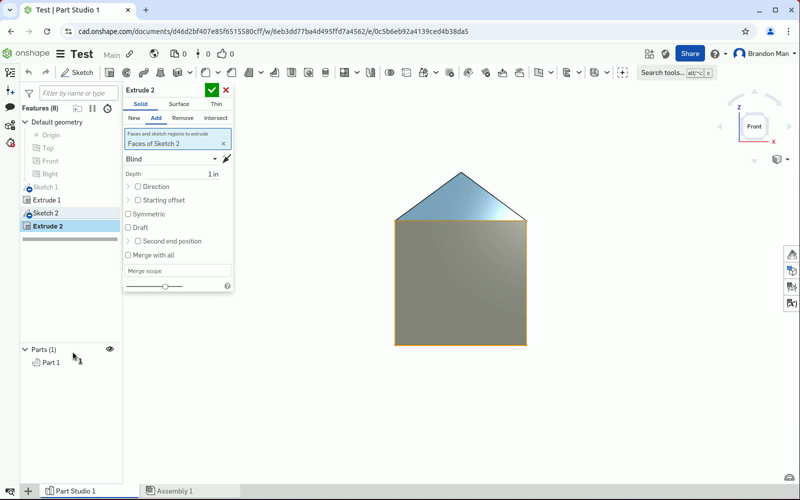
mouse_move(143, 106)
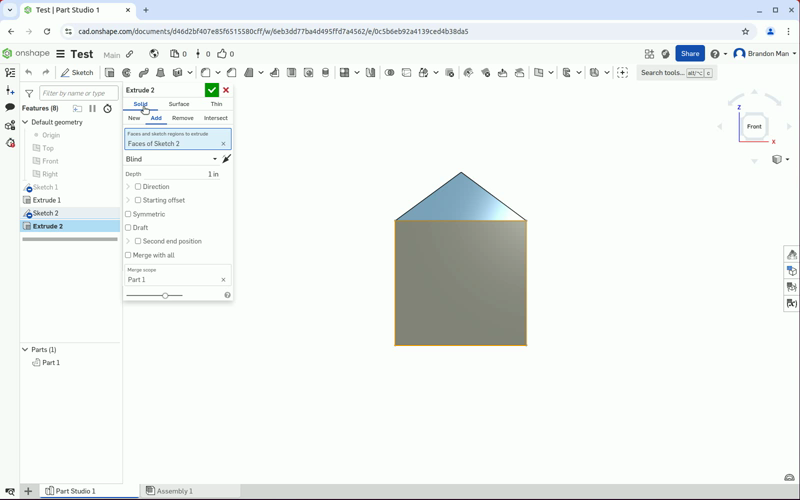
click(143, 106)
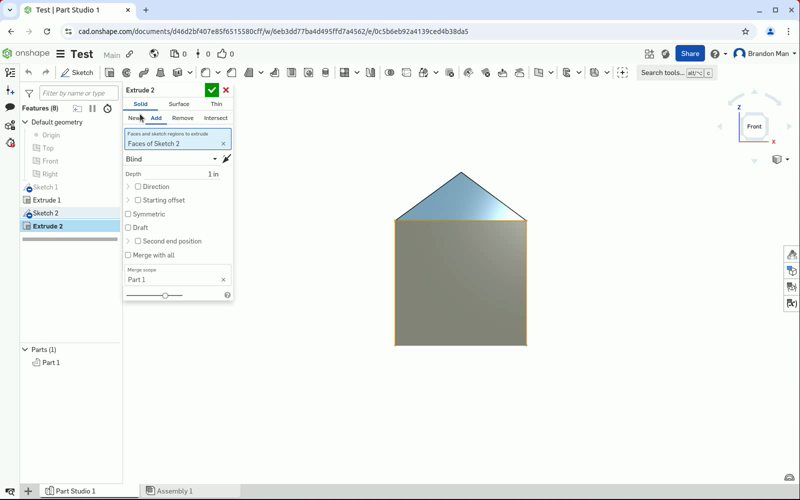
mouse_move(137, 120)
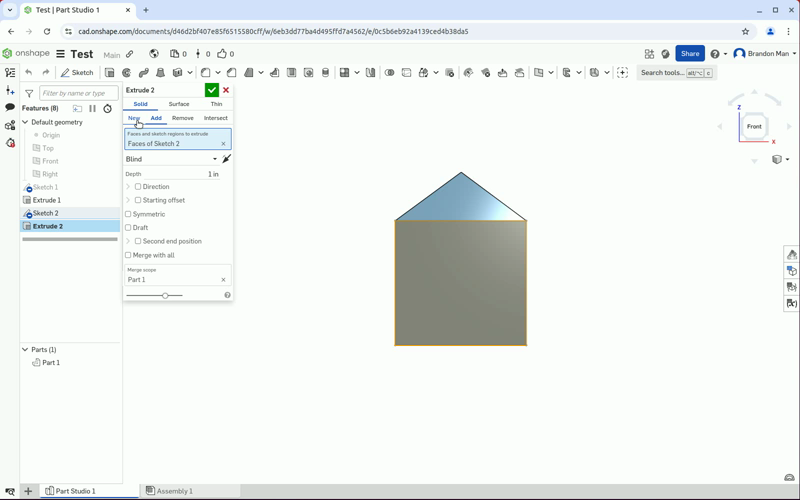
click(137, 120)
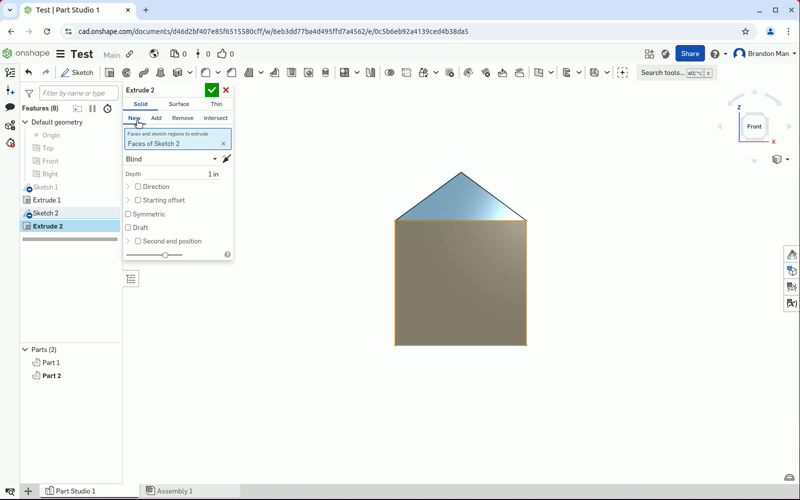
key(tab, 4)
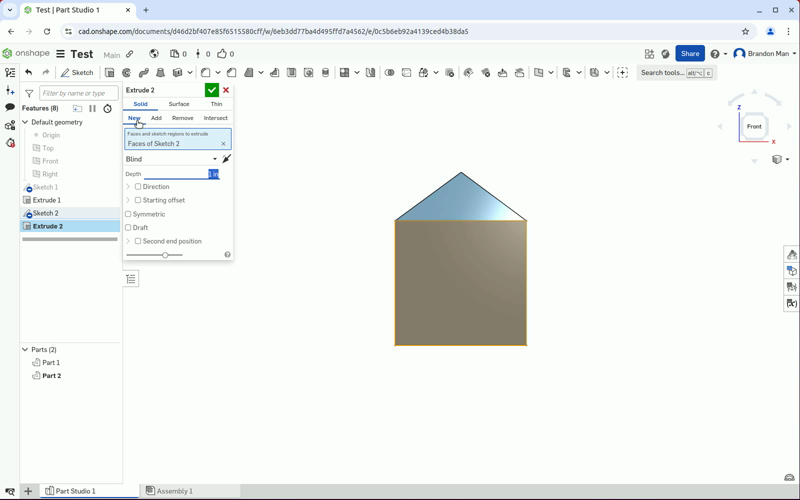
text(46.216)
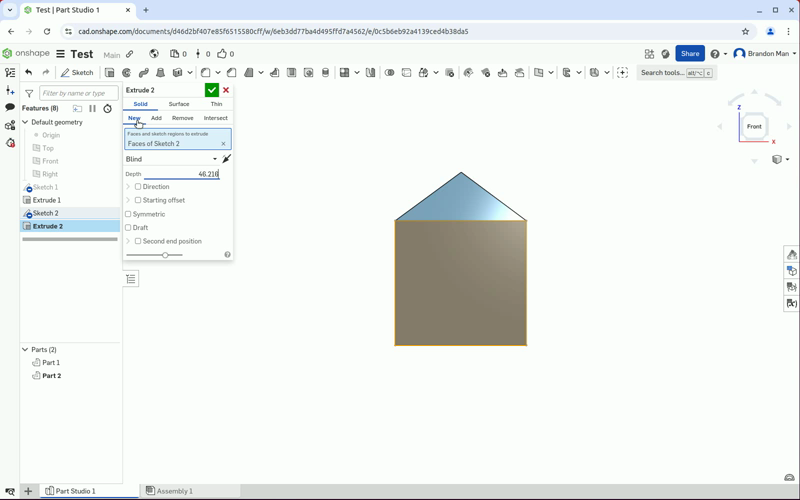
key(tab, 3)
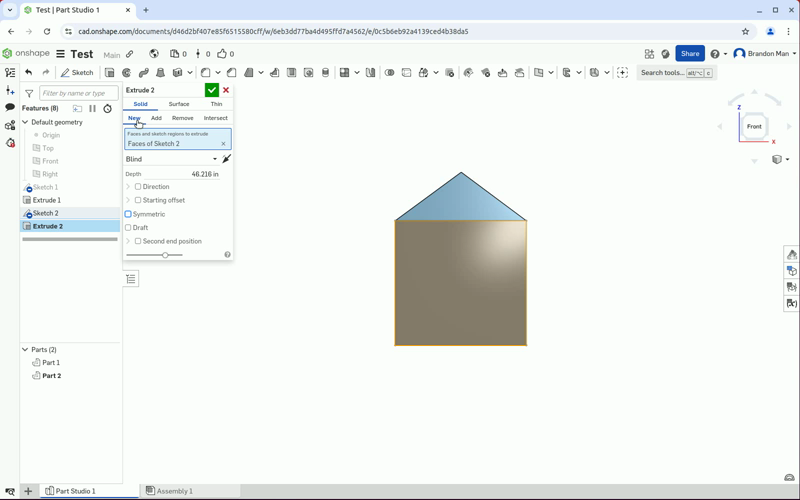
key(space)
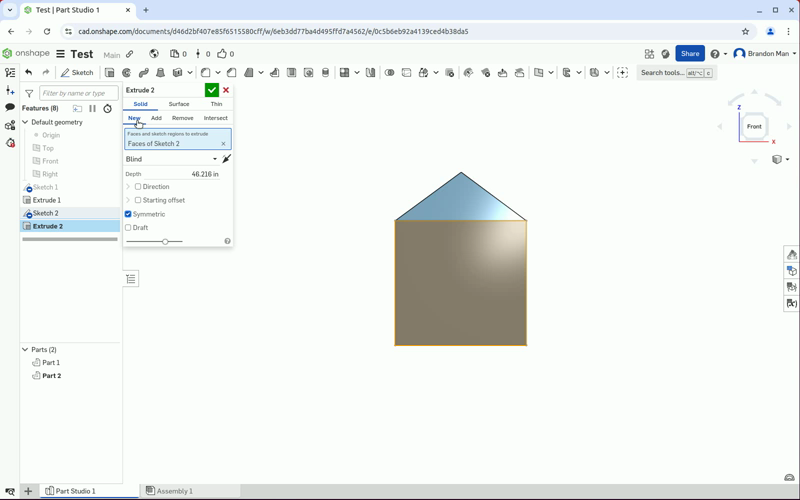
key(enter)
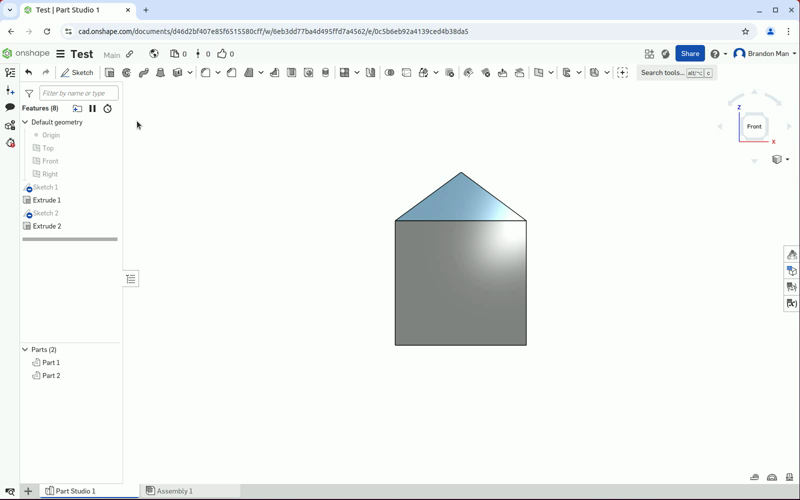
key(shift+h)
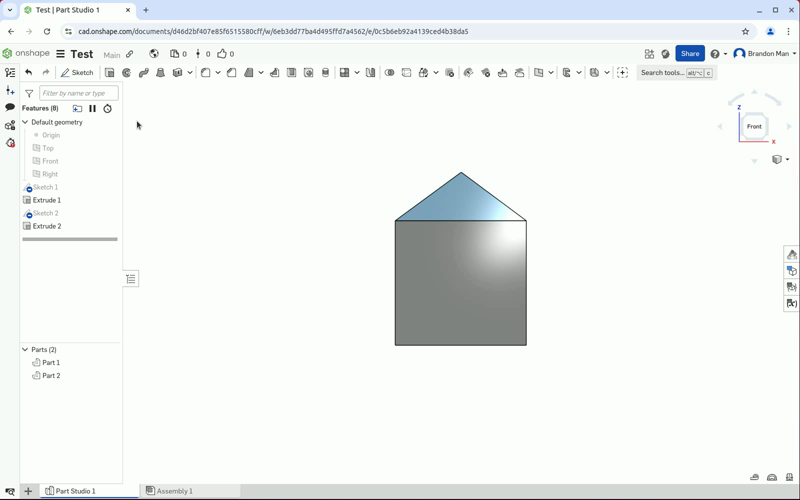
key(shift+h)
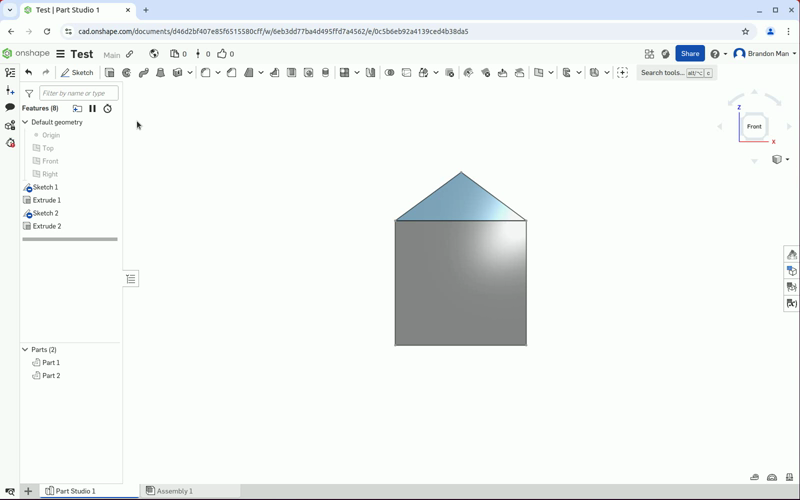
key(shift+7)
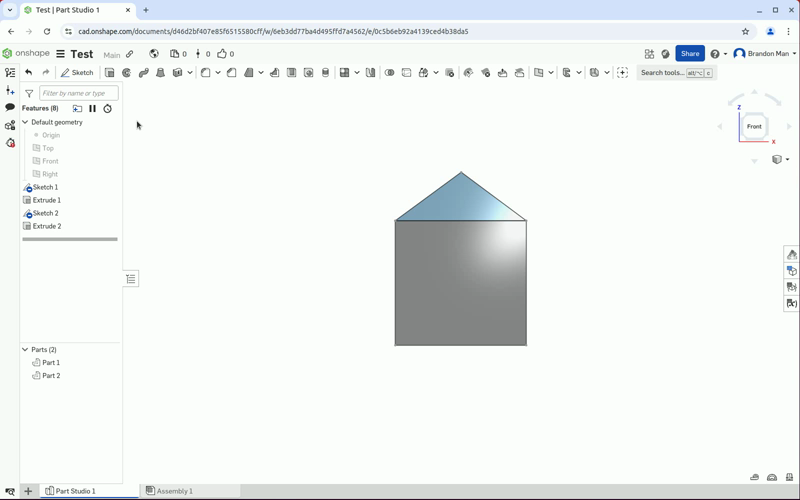
key(left, 2)
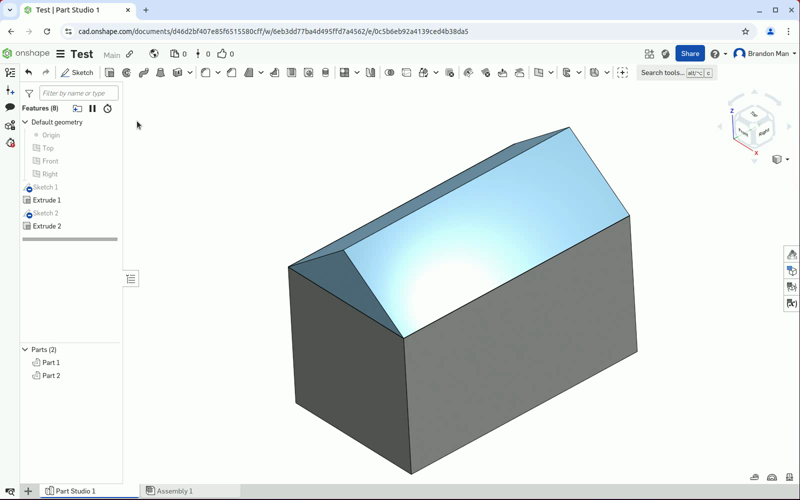
key(down, 2)
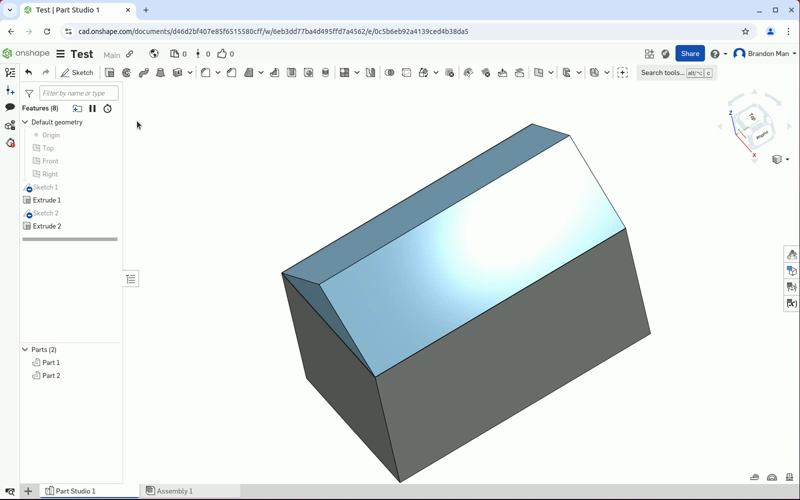
key(up, 2)
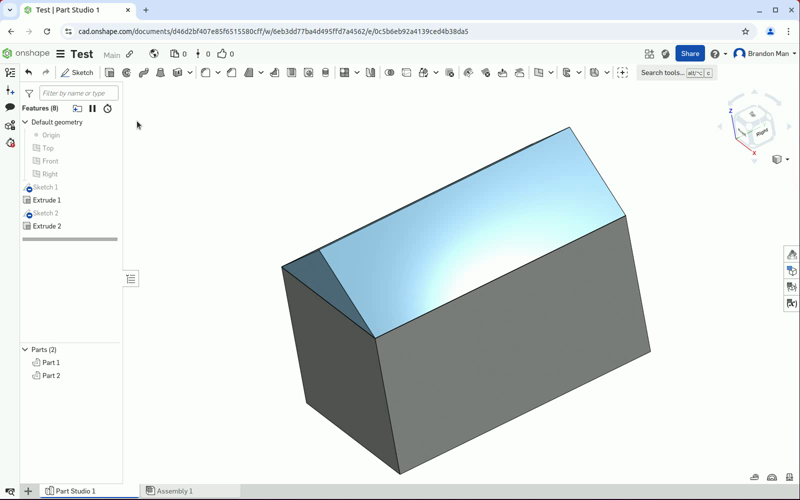
key(right, 2)
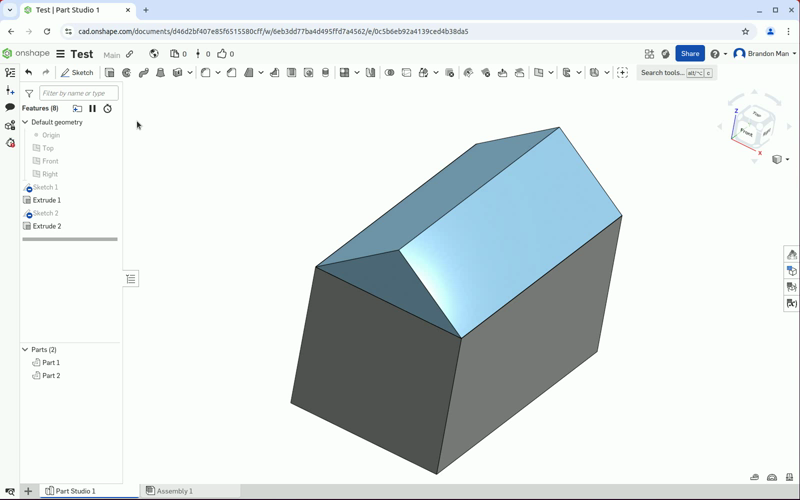
mouse_move(73, 189)
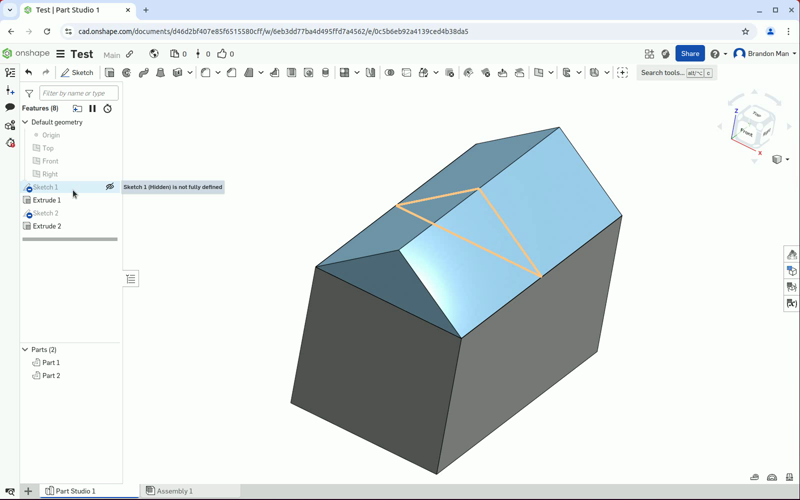
click(73, 189)